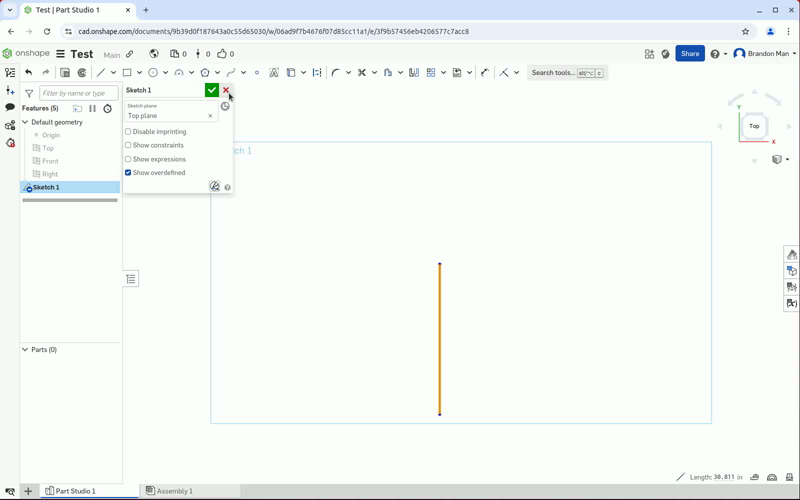
key(shift+h)
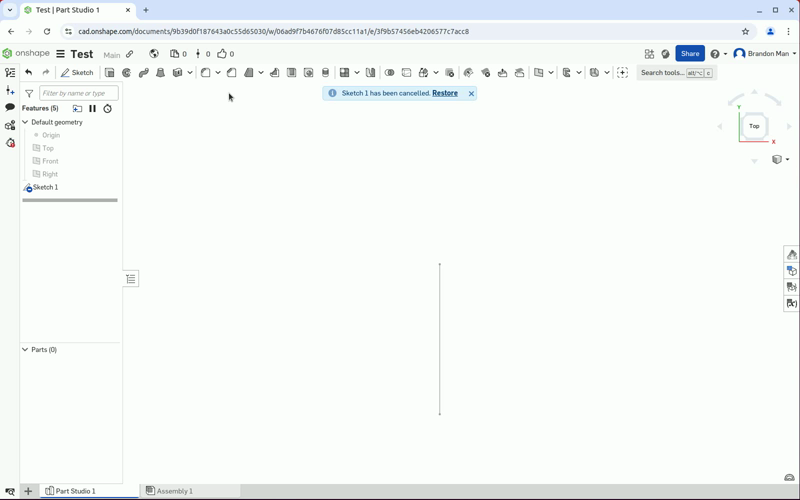
mouse_move(73, 352)
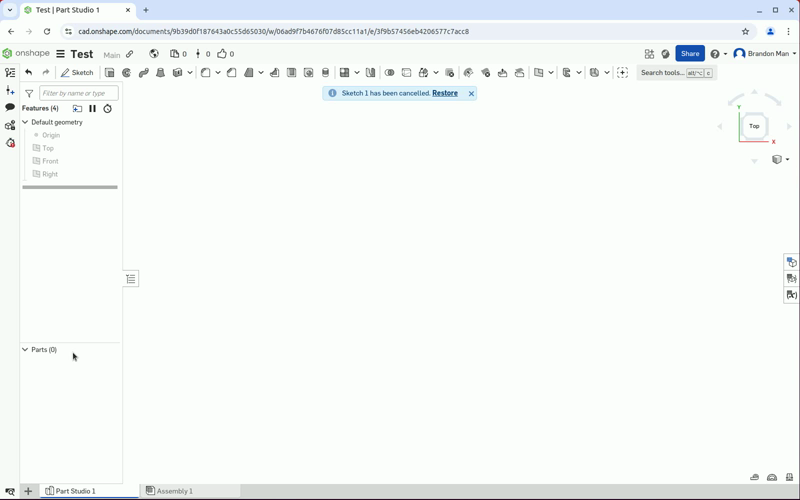
key(y)
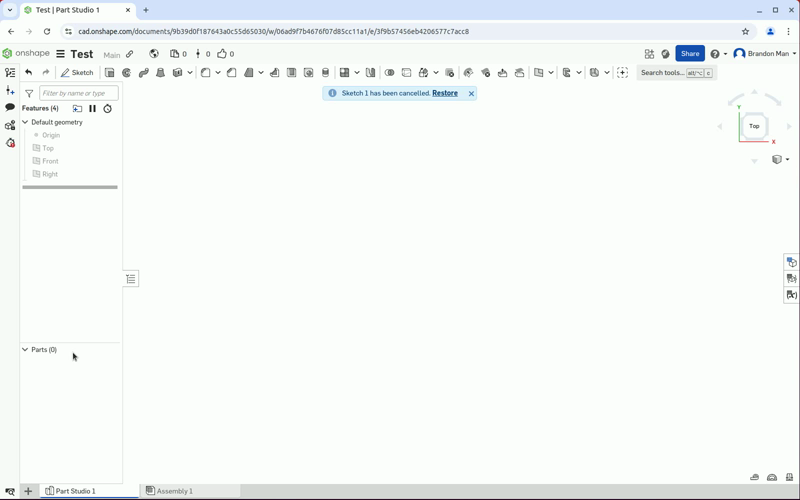
key(shift+p)
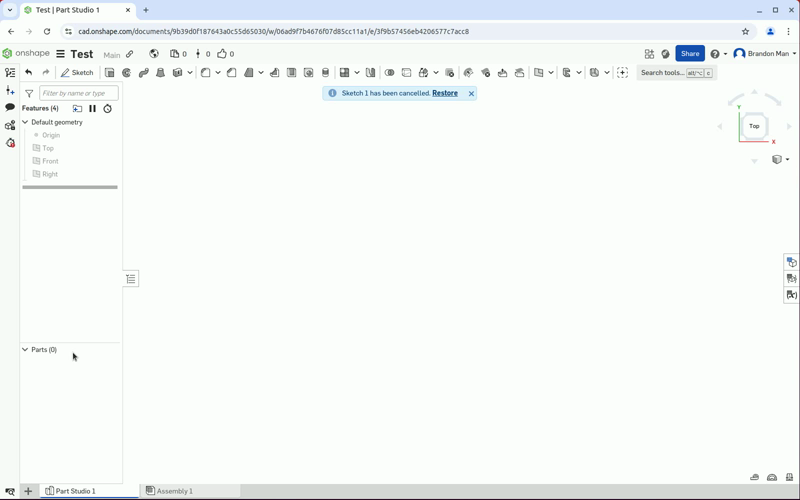
key(space)
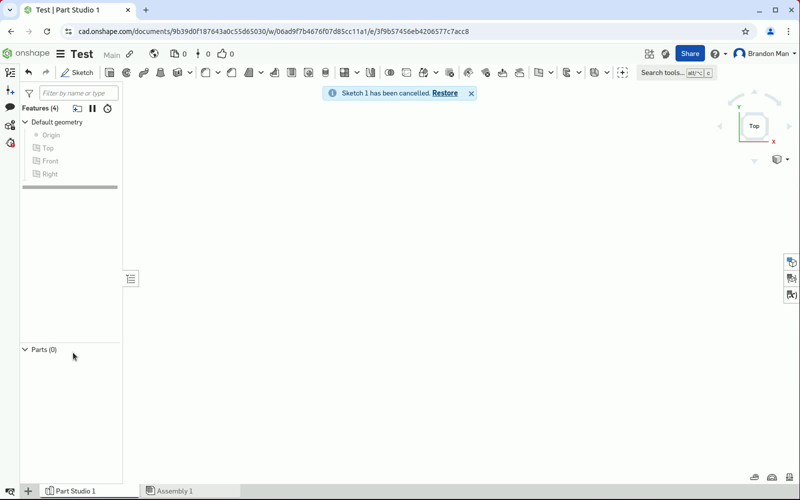
key_down(shift)
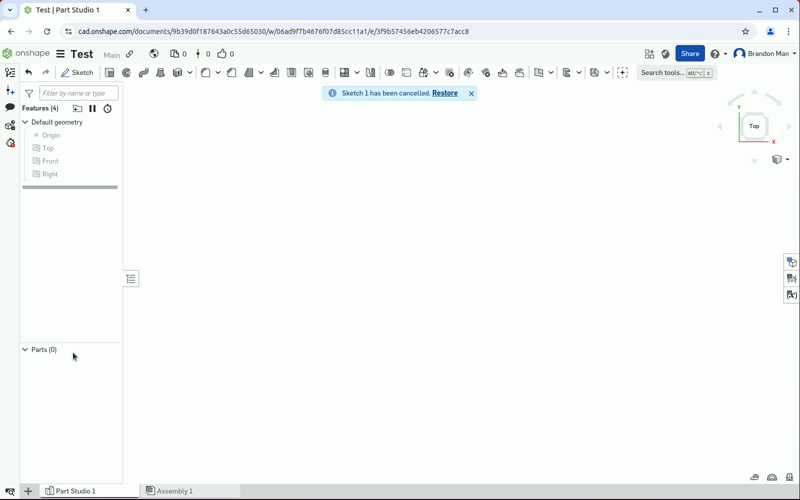
key(up)
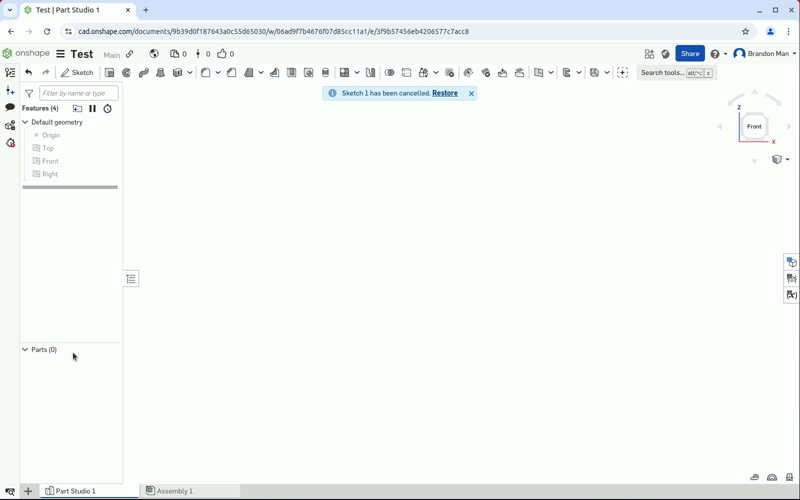
key_up(shift)
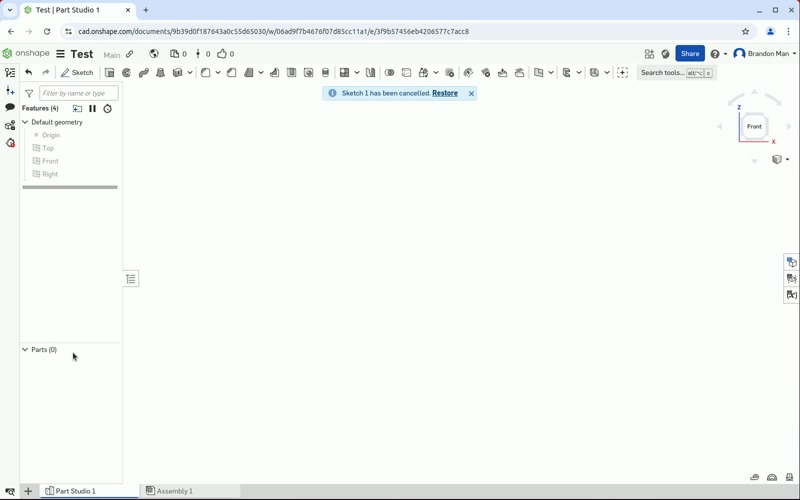
key(space)
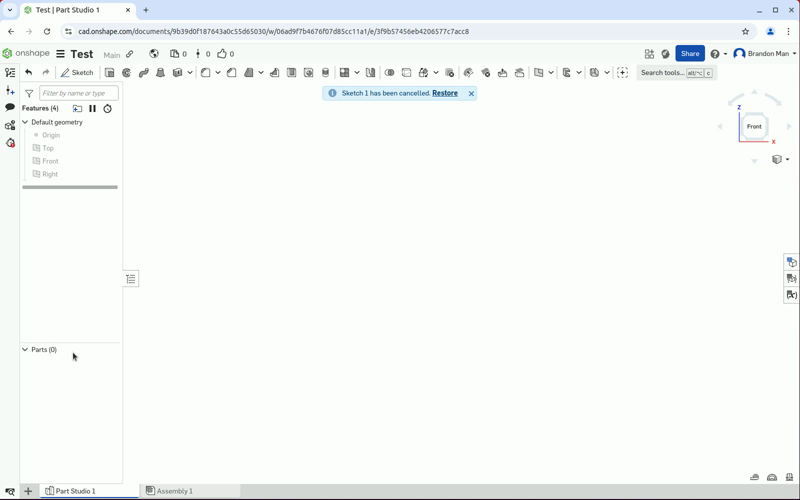
key_down(shift)
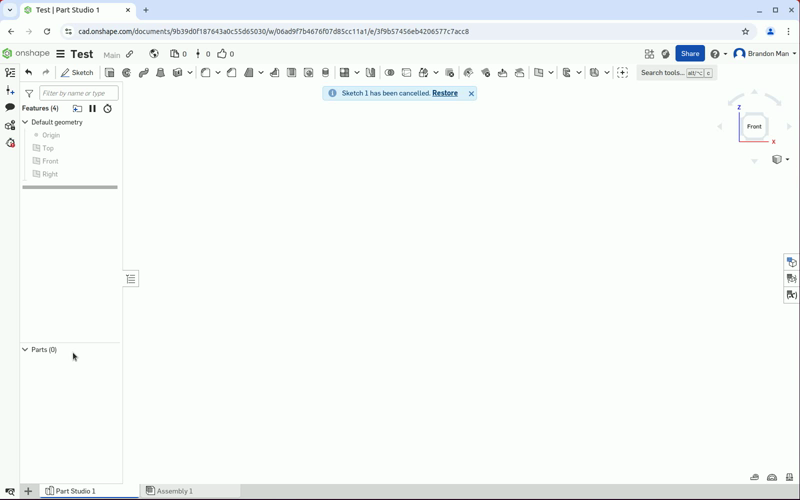
key(left)
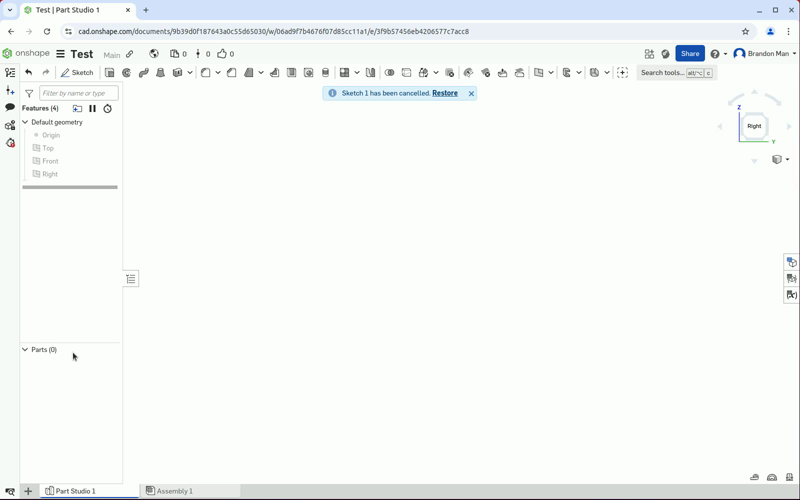
key_up(shift)
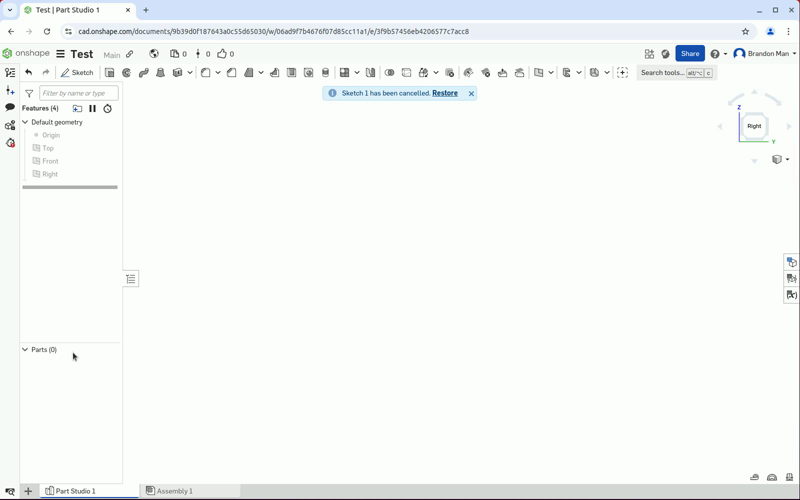
mouse_move(73, 352)
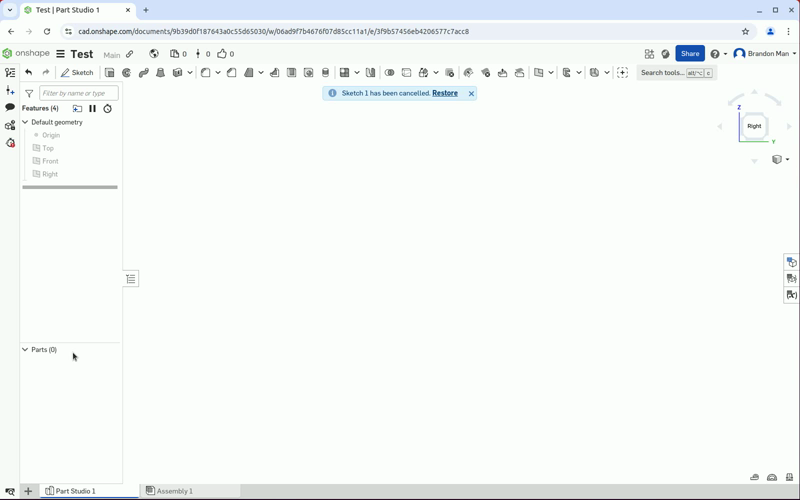
key(shift+y)
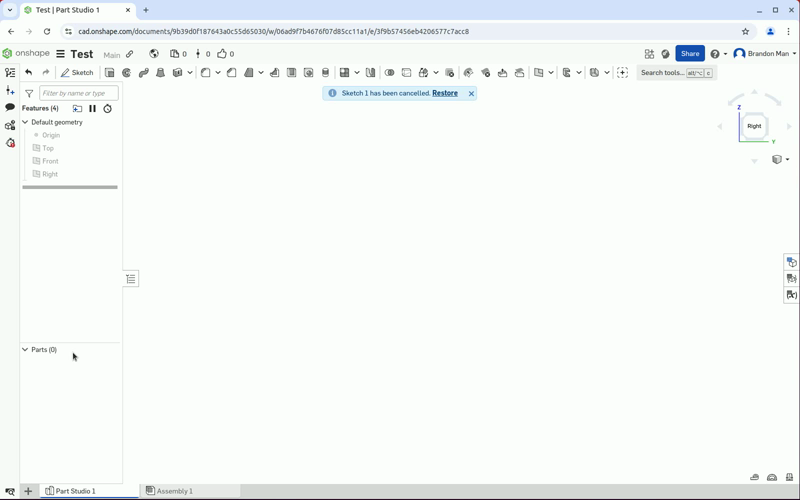
key(shift+s)
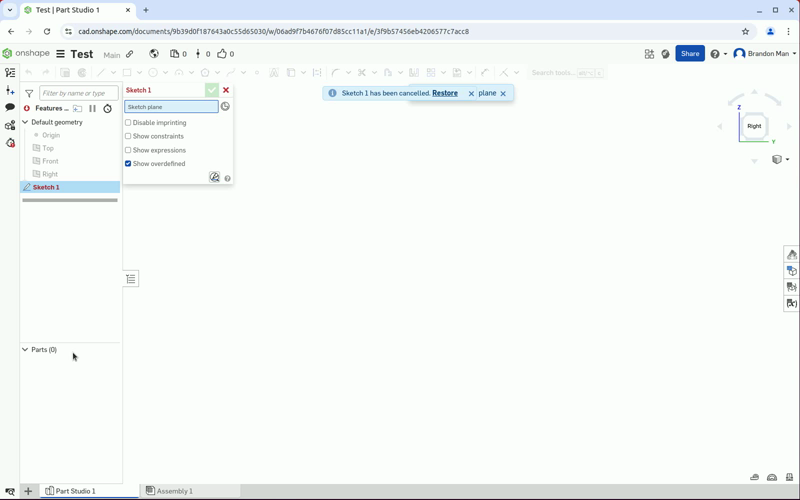
mouse_move(73, 176)
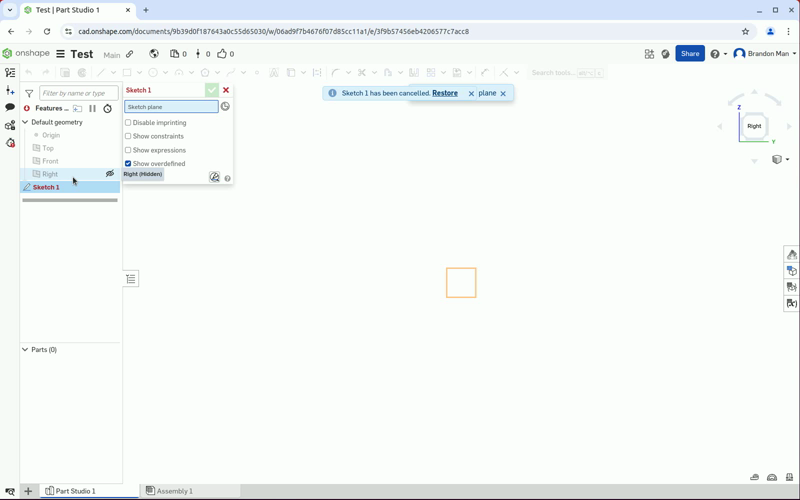
click(73, 176)
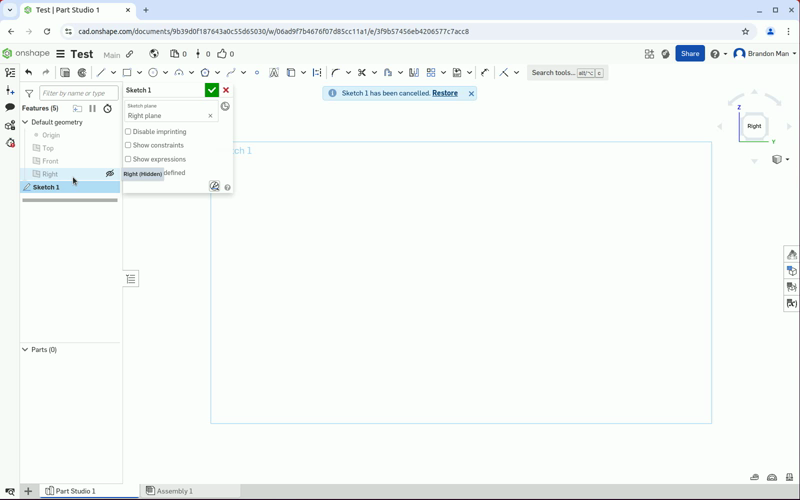
mouse_move(73, 352)
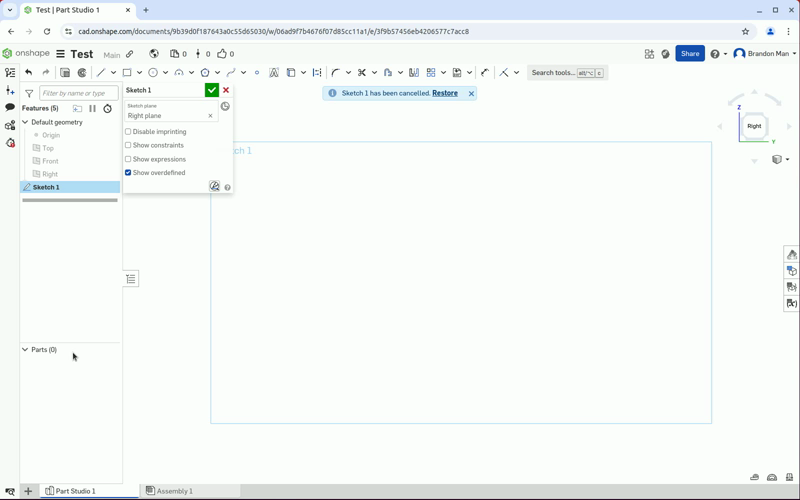
key(y)
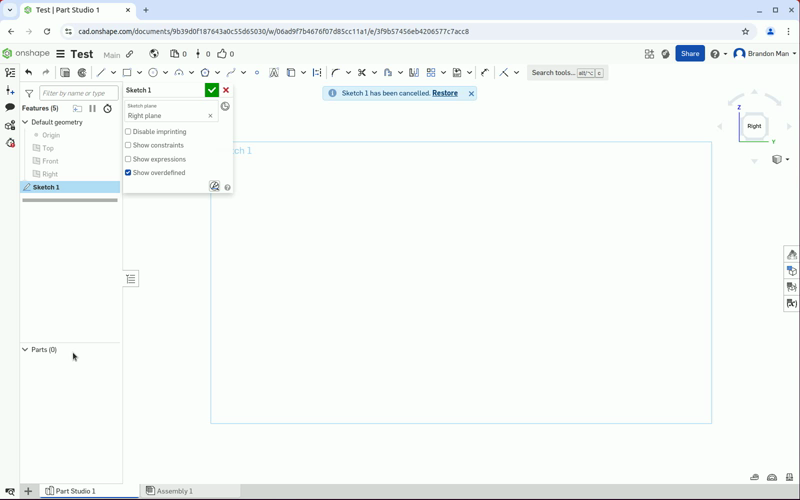
key(c)
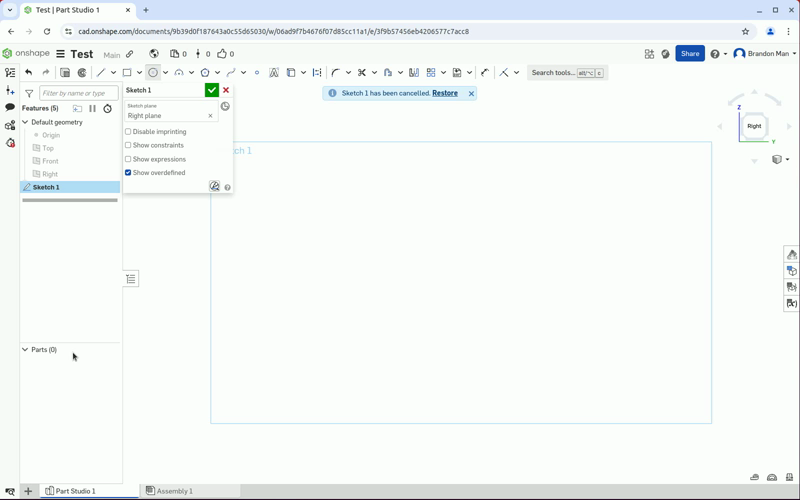
key_down(shift)
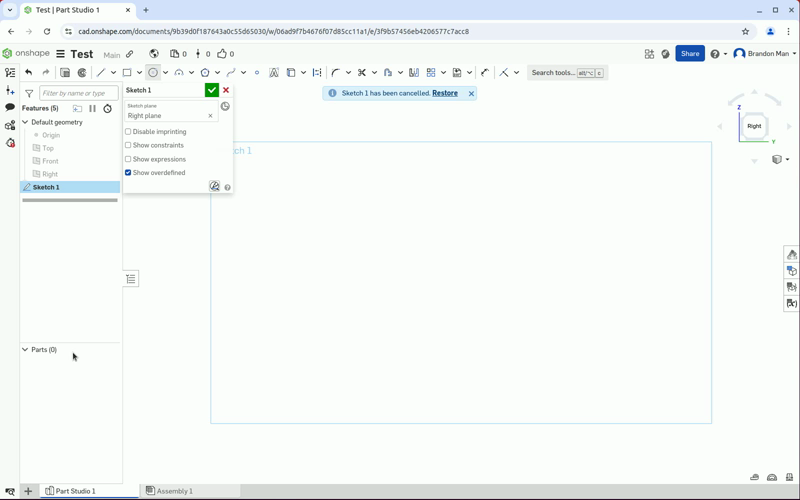
mouse_move(460, 282)
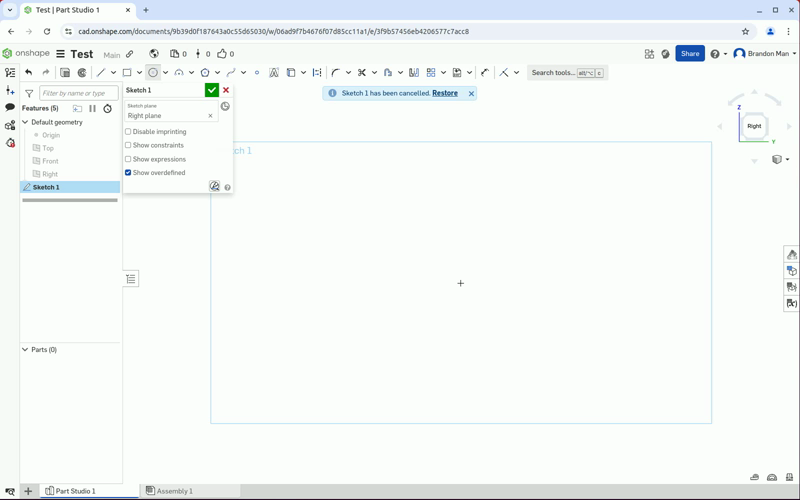
click(460, 282)
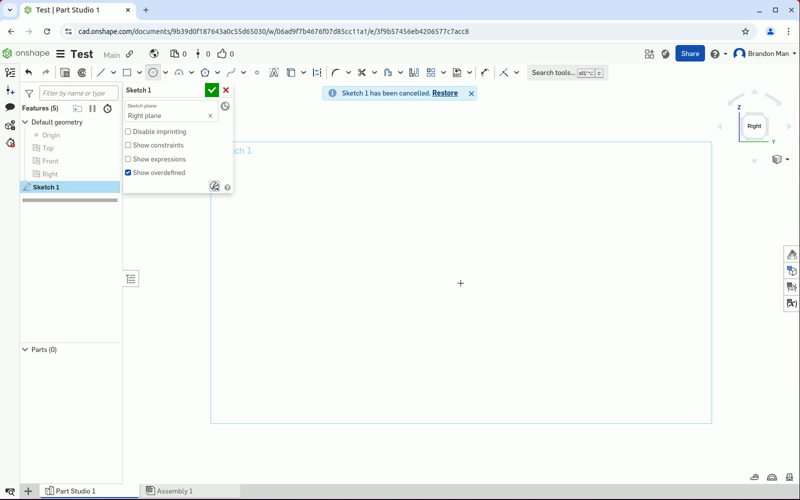
key_up(shift)
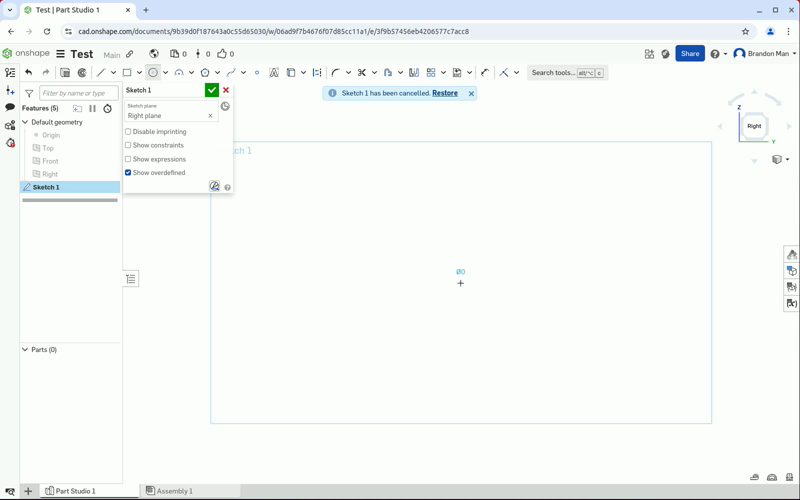
mouse_move(474, 282)
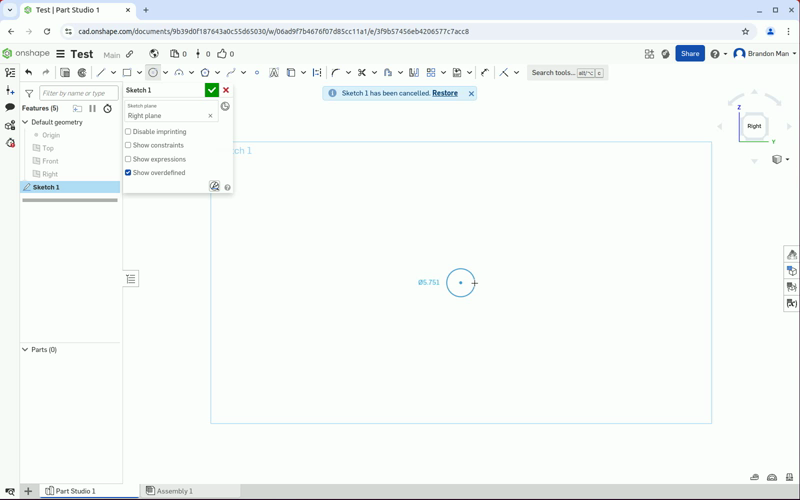
click(474, 282)
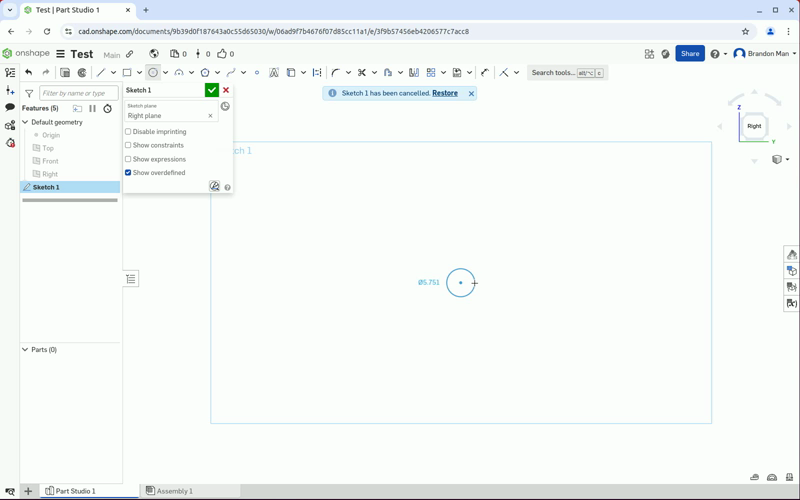
key(esc)
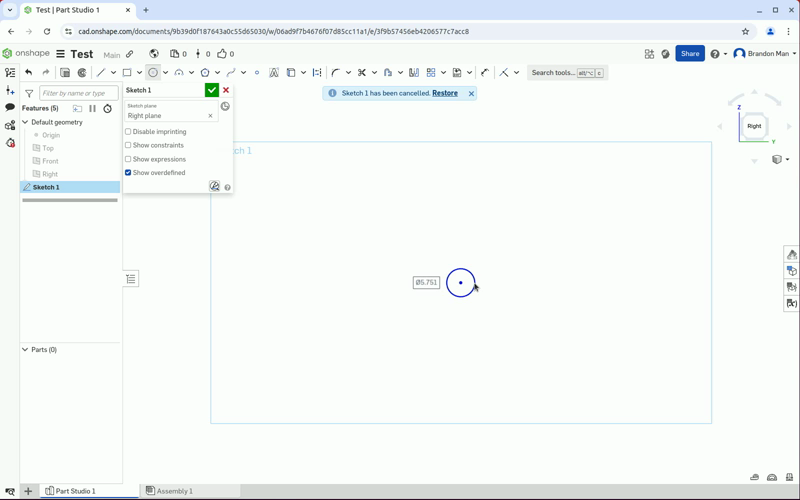
mouse_move(465, 271)
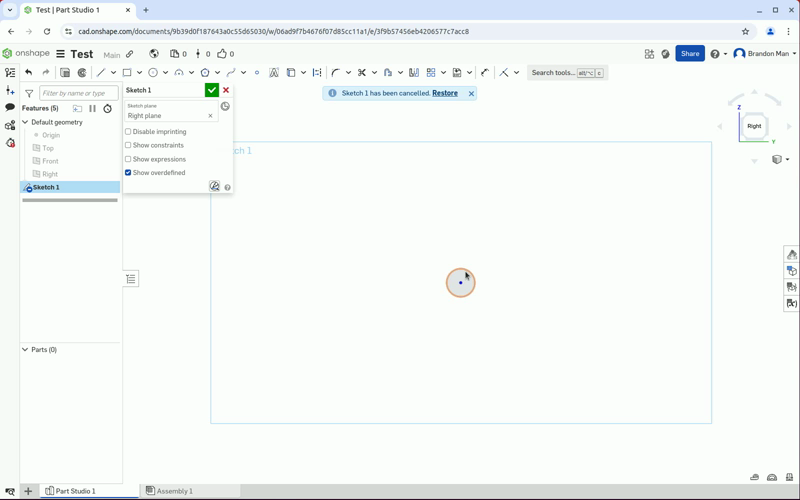
scroll(6)
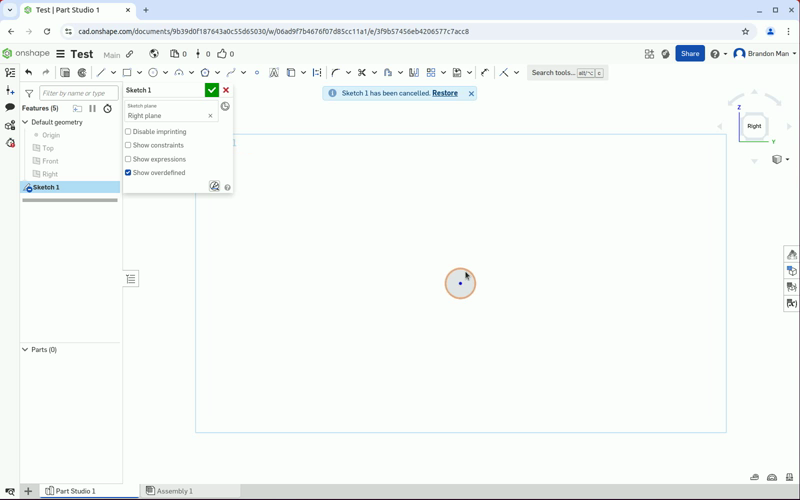
scroll(6)
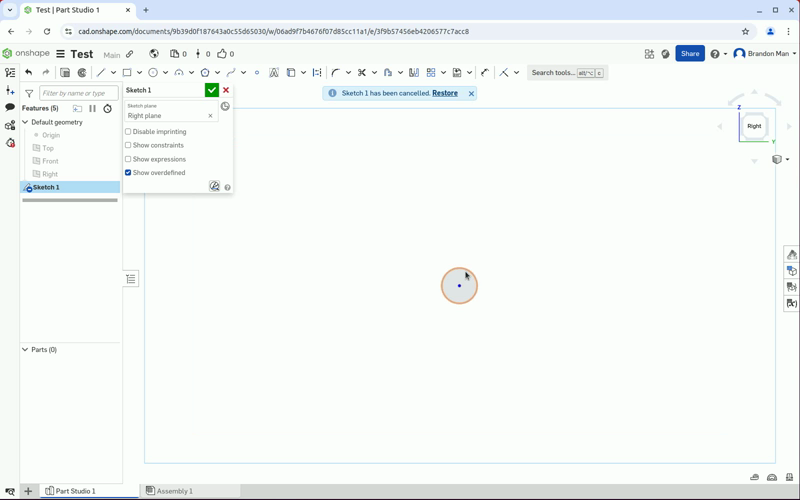
scroll(6)
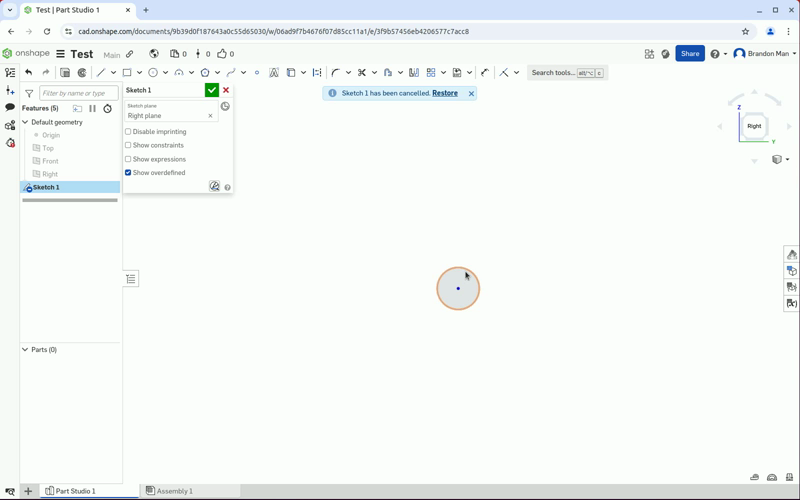
scroll(6)
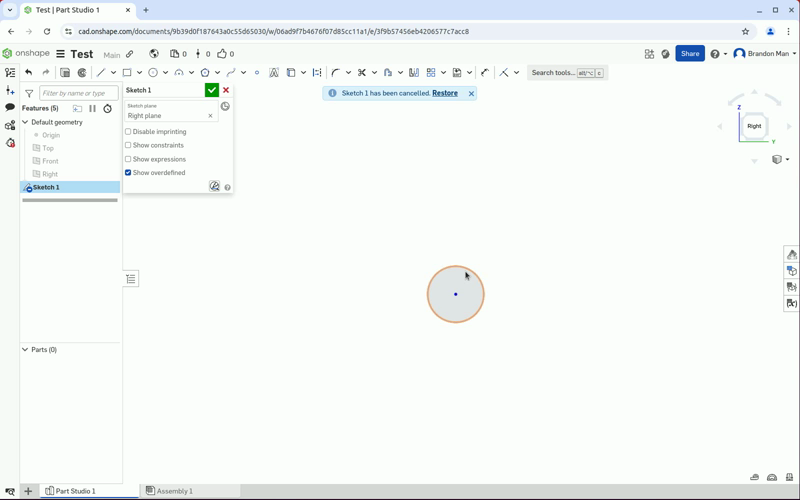
scroll(6)
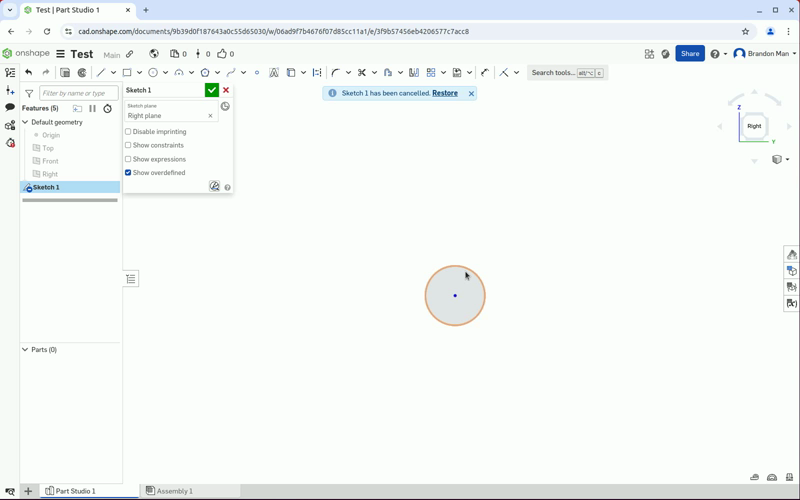
scroll(6)
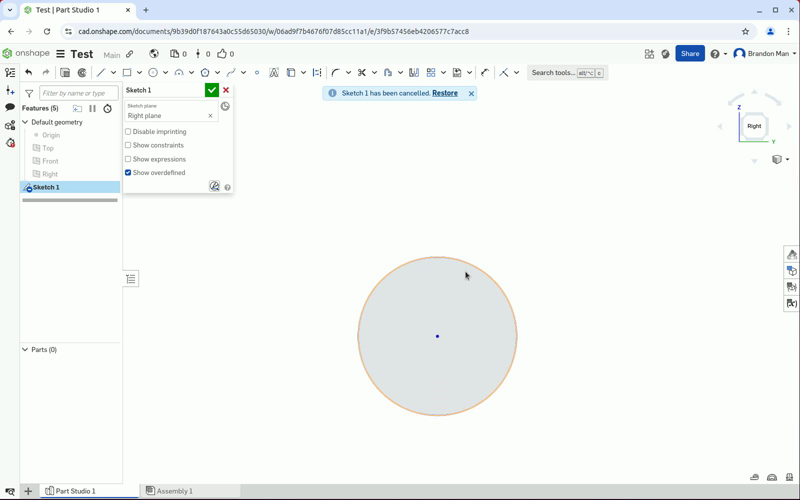
scroll(6)
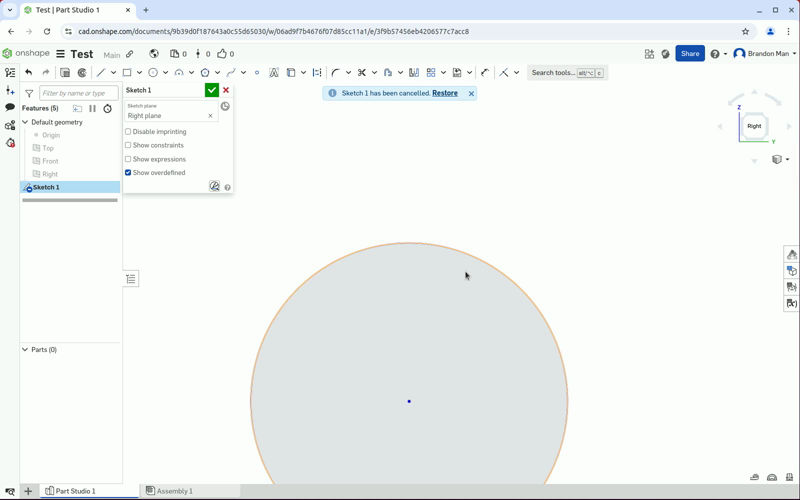
click(465, 271)
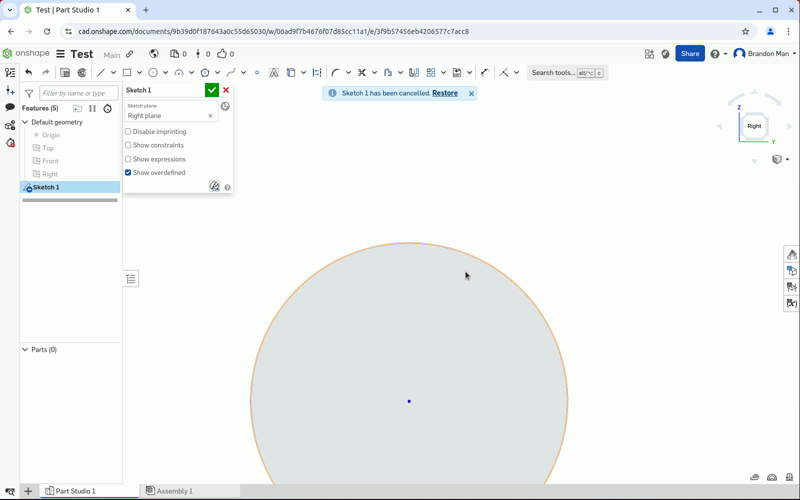
scroll(-6)
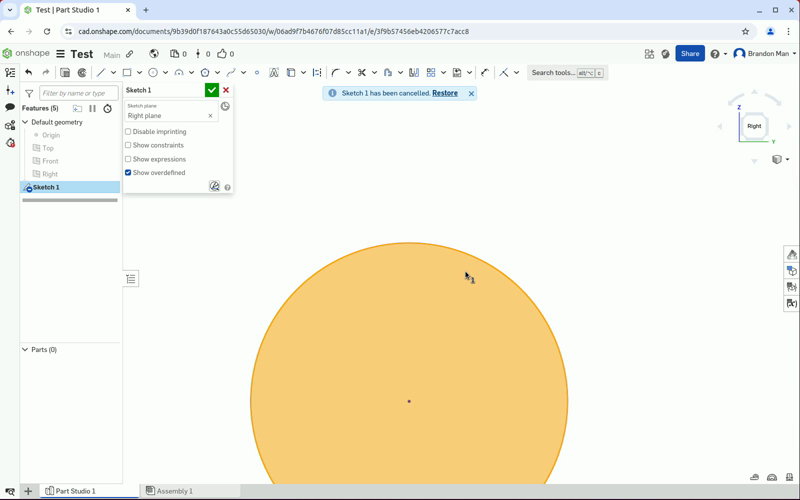
scroll(-6)
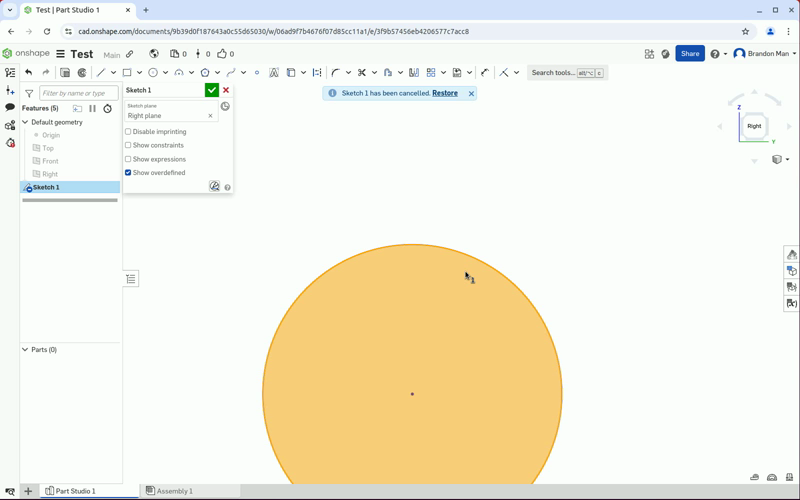
scroll(-6)
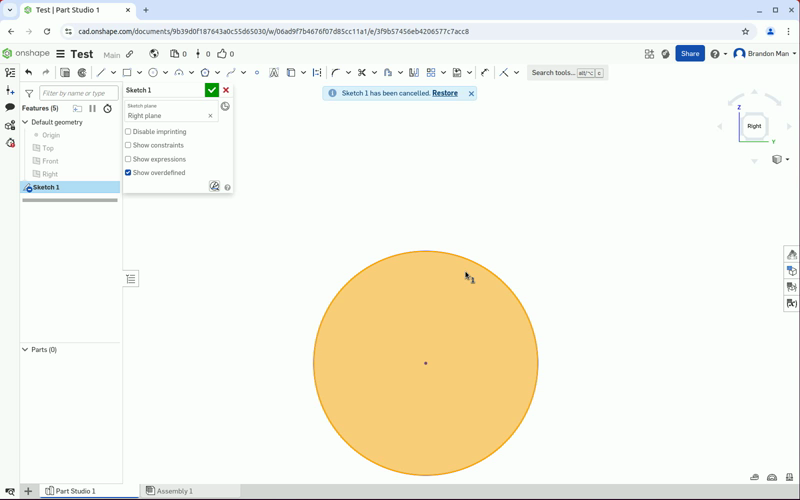
scroll(-6)
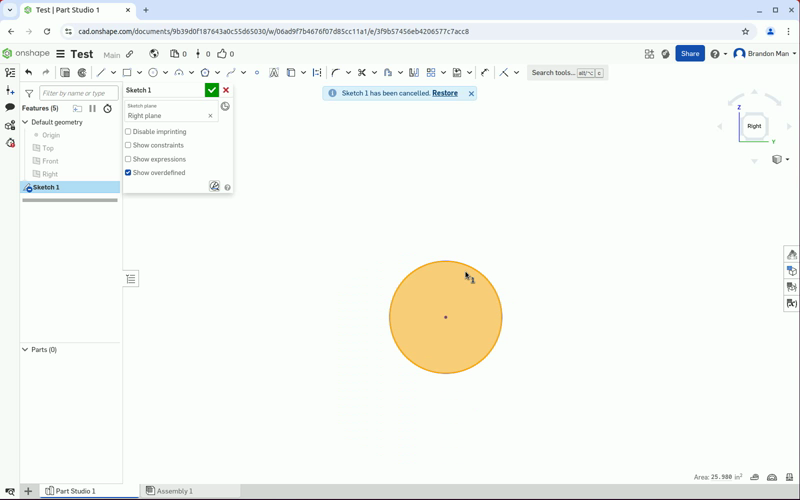
scroll(-6)
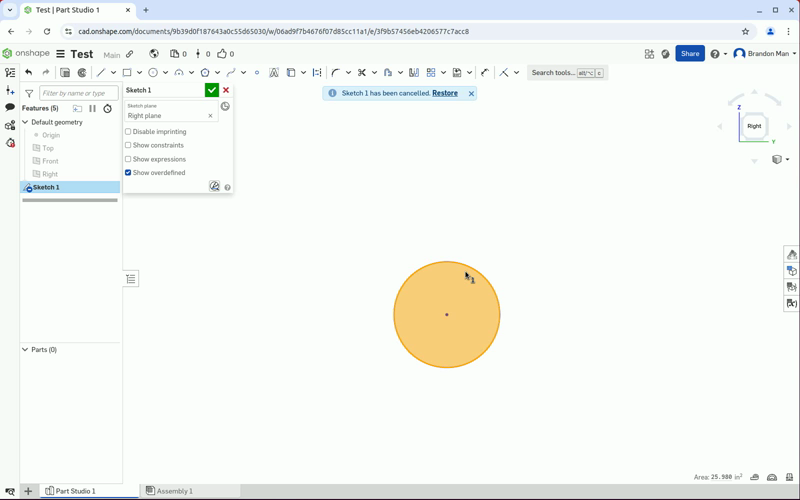
scroll(-6)
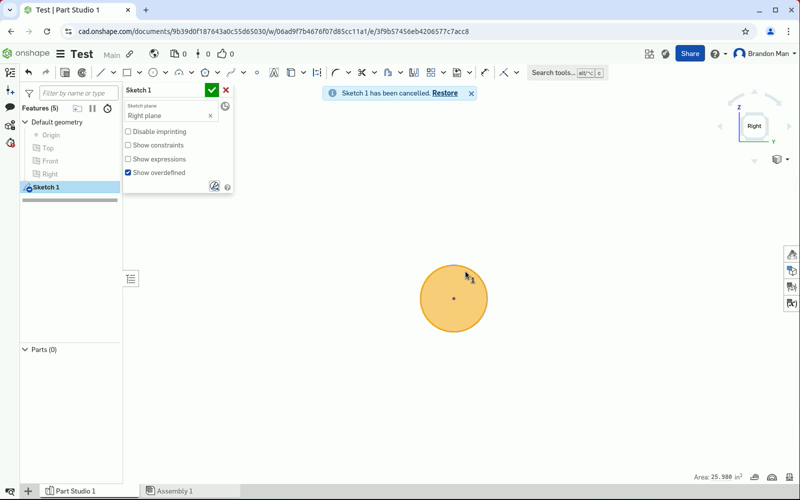
scroll(-6)
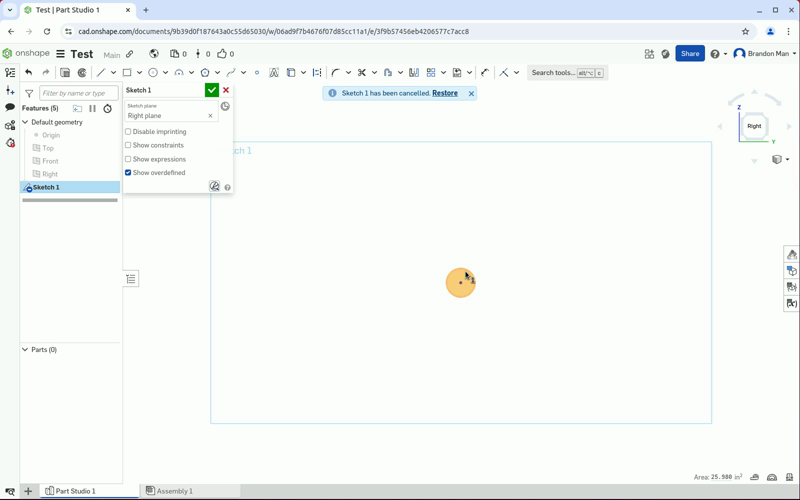
mouse_move(73, 352)
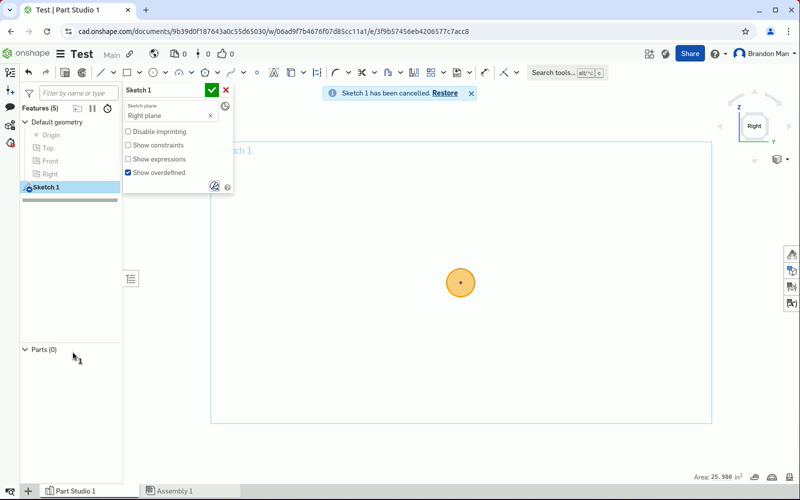
key(shift+y)
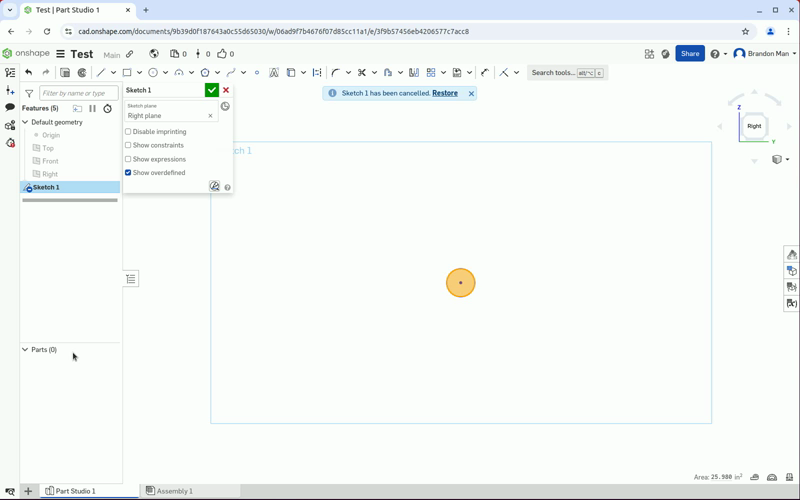
key(shift+e)
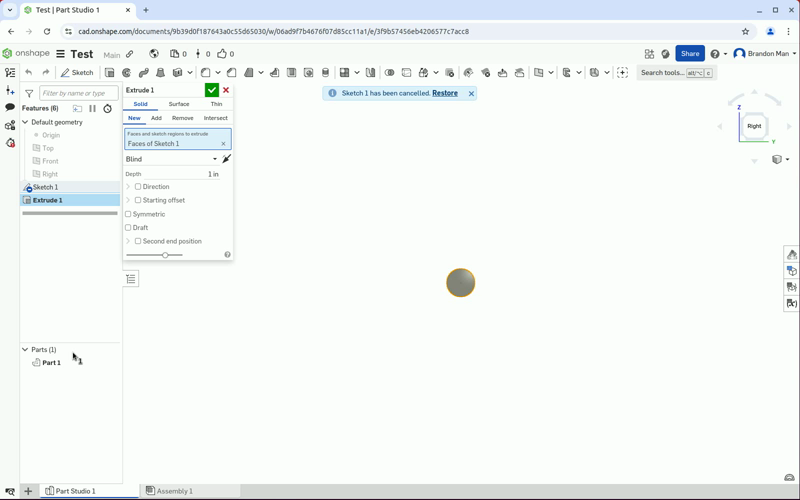
mouse_move(143, 106)
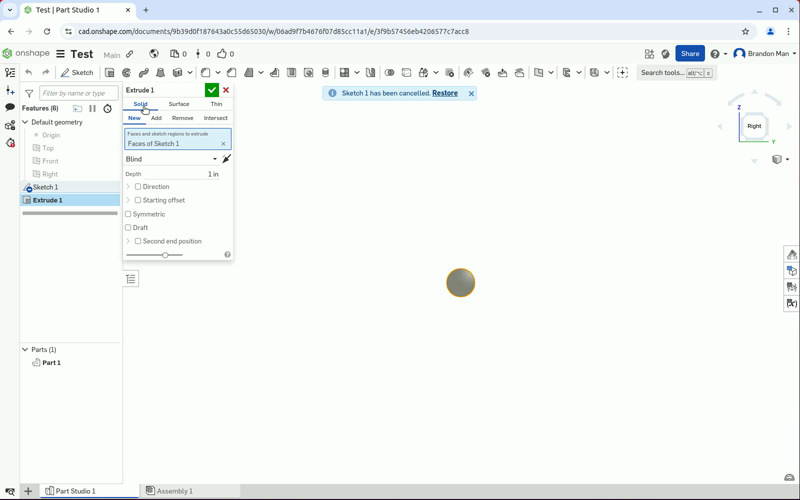
click(143, 106)
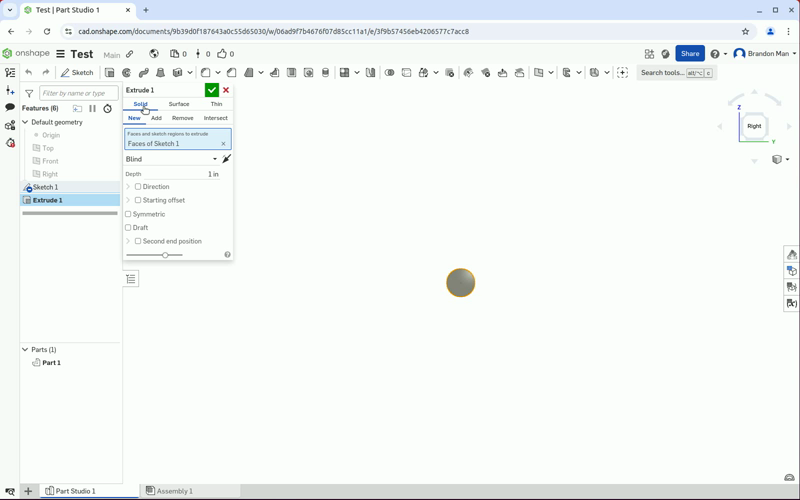
mouse_move(137, 120)
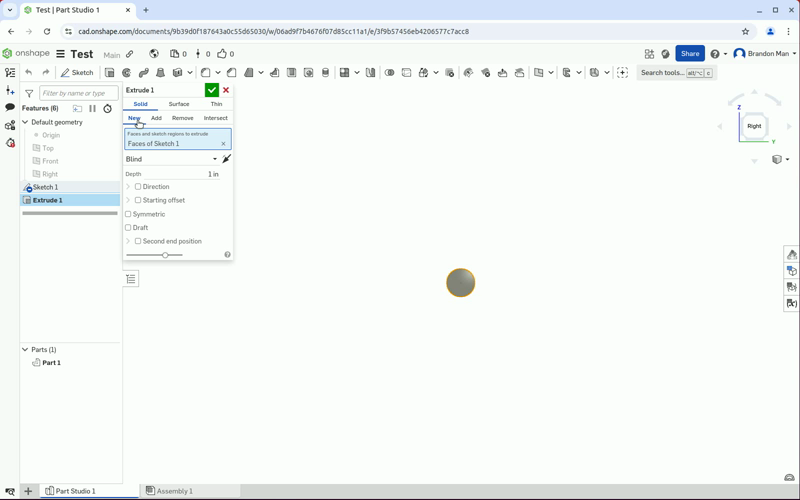
click(137, 120)
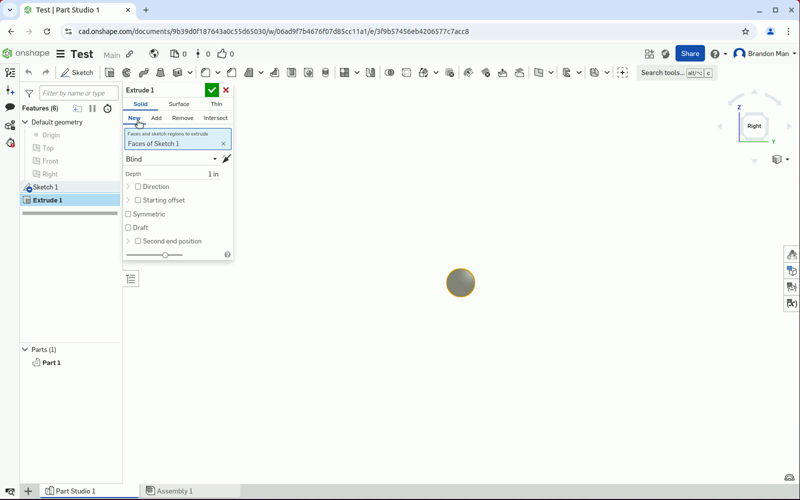
key(tab, 4)
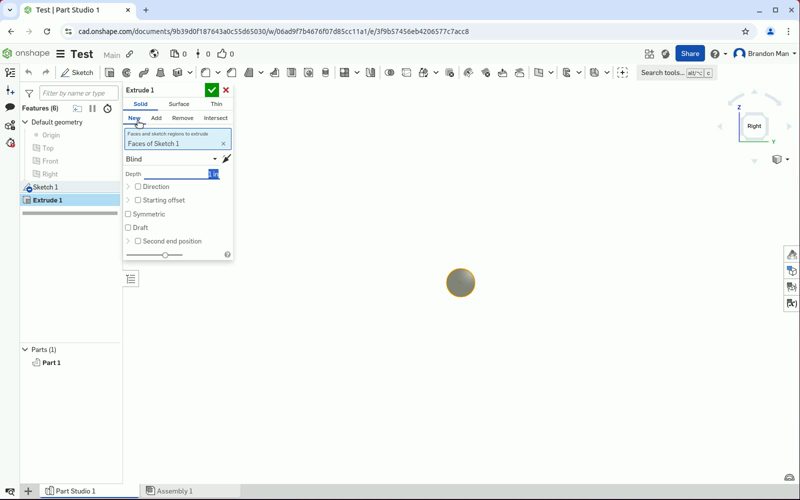
text(18.535)
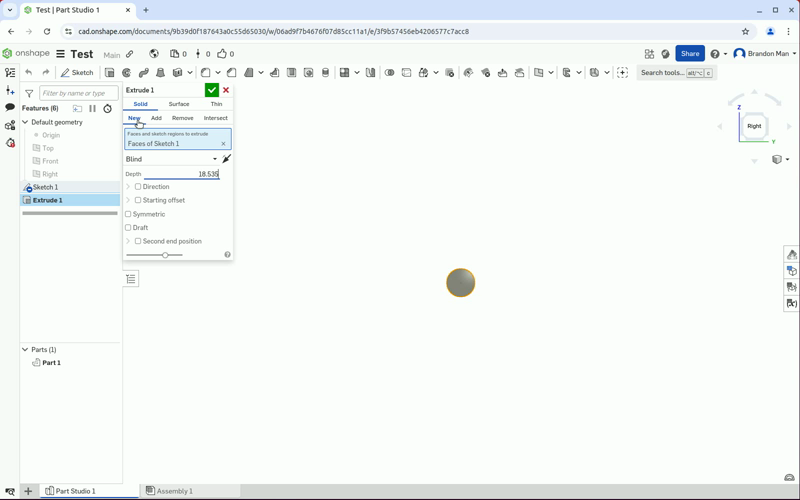
key(enter)
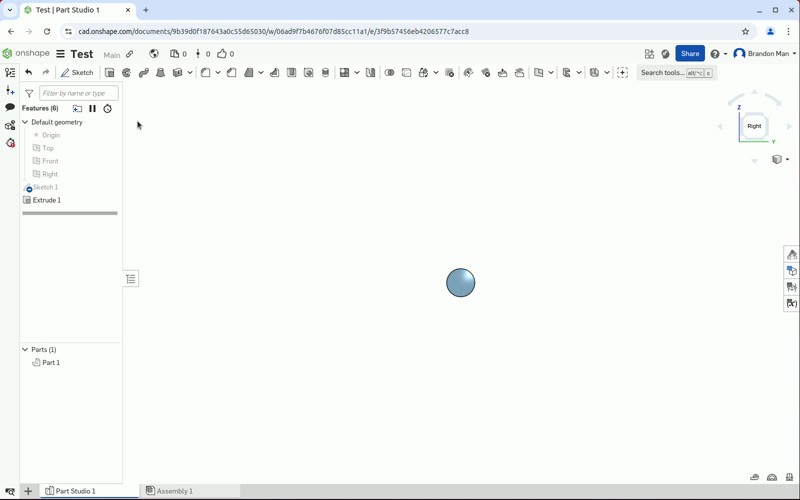
key(shift+h)
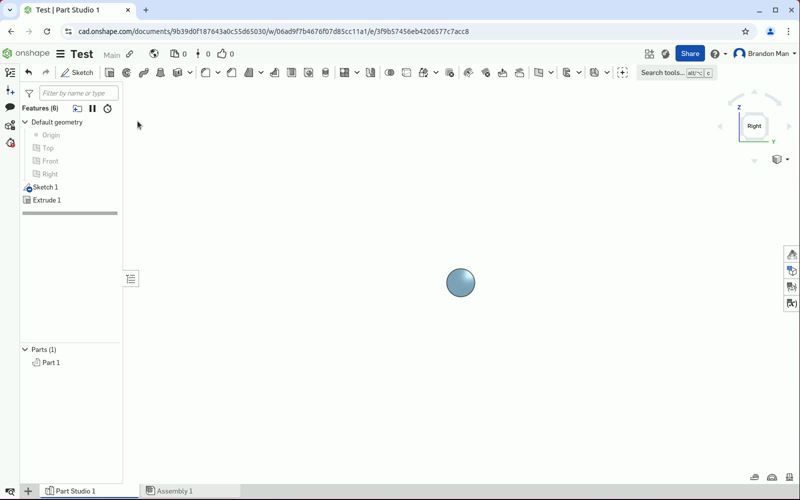
key(shift+h)
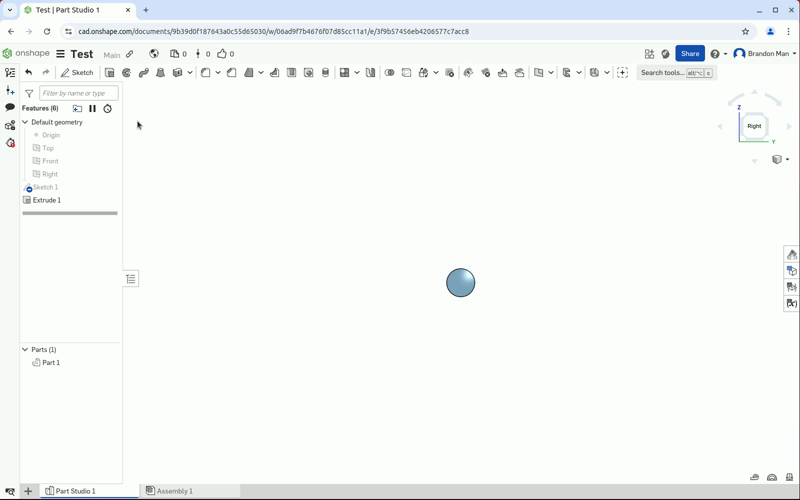
mouse_move(73, 189)
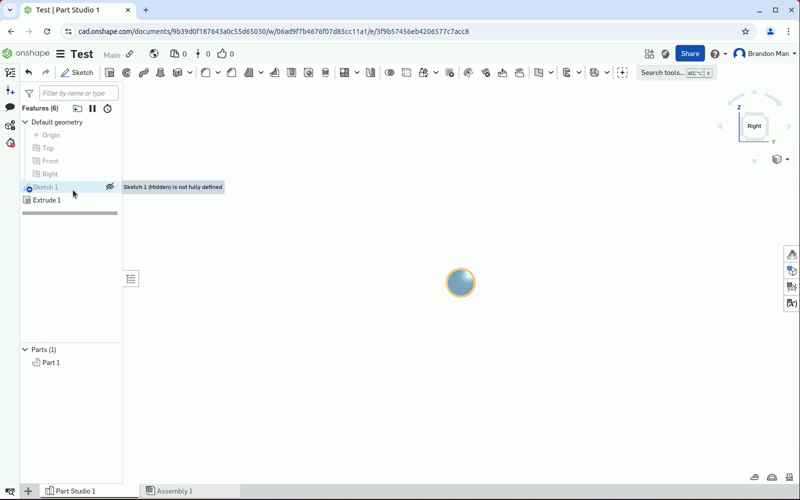
click(73, 189)
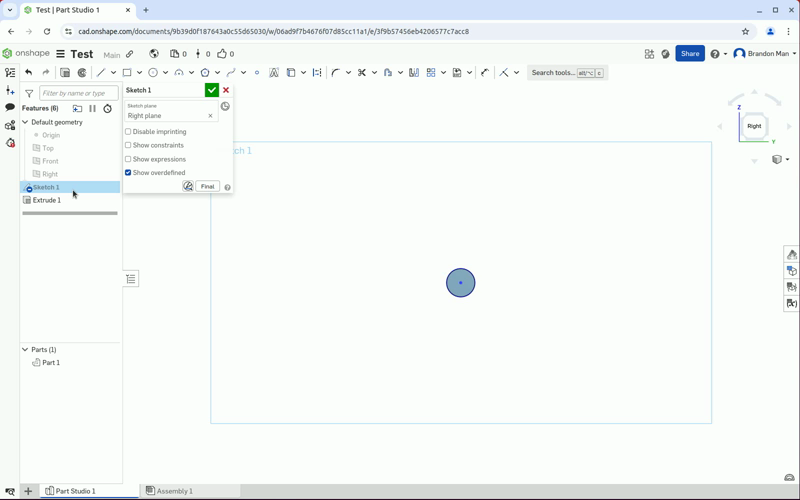
mouse_move(229, 92)
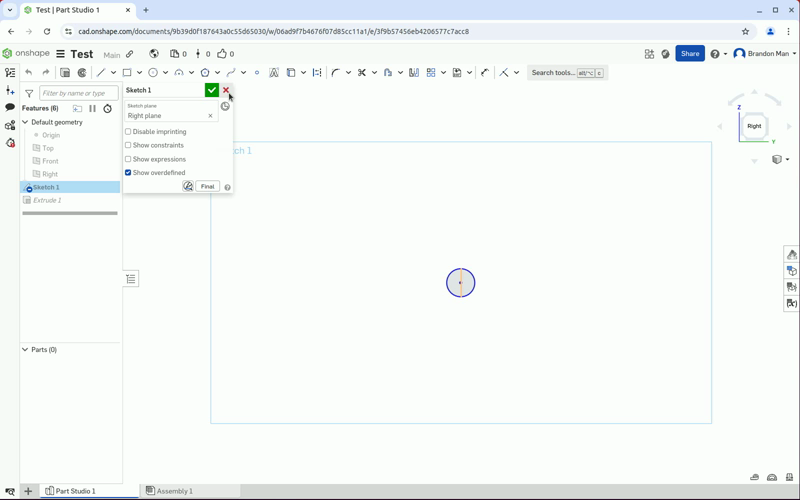
click(229, 92)
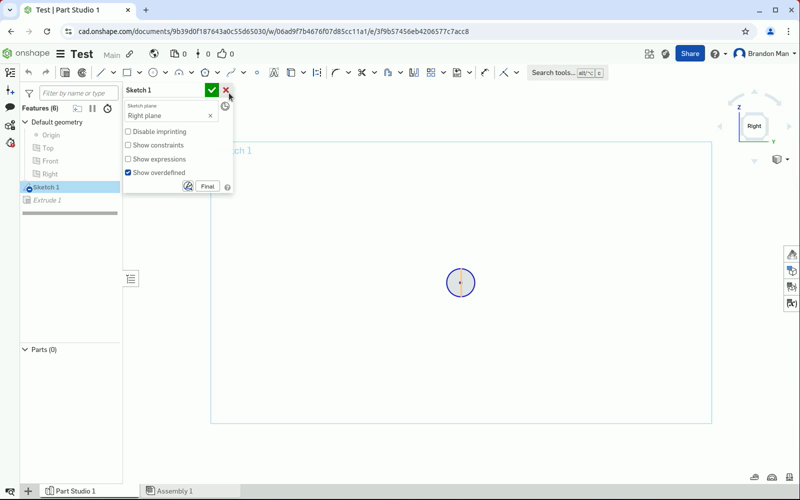
key(shift+s)
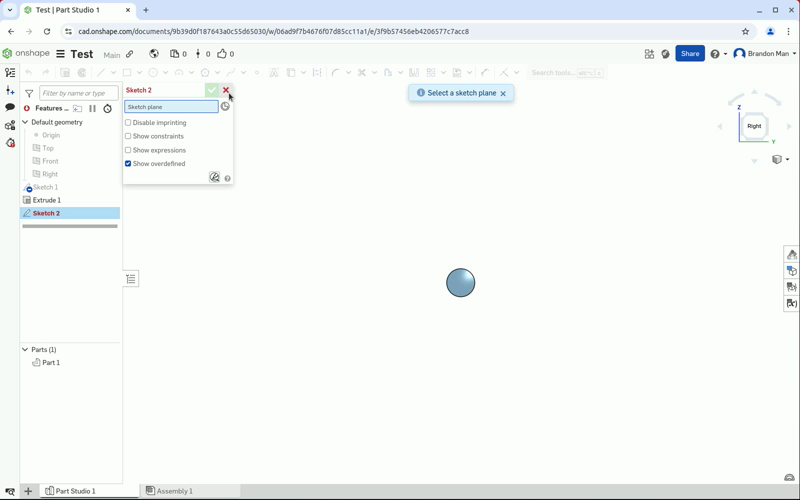
mouse_move(73, 176)
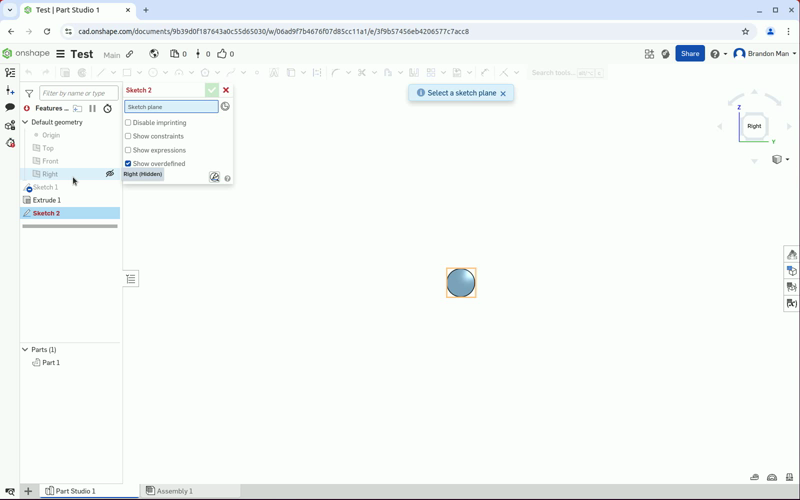
click(73, 176)
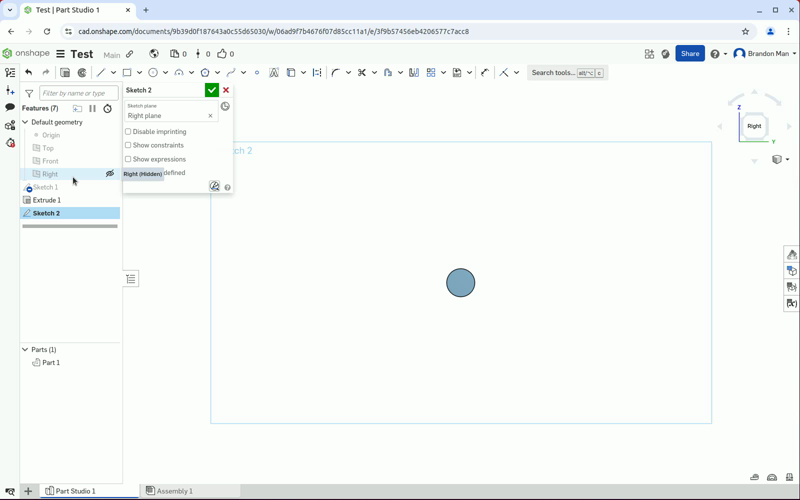
mouse_move(73, 352)
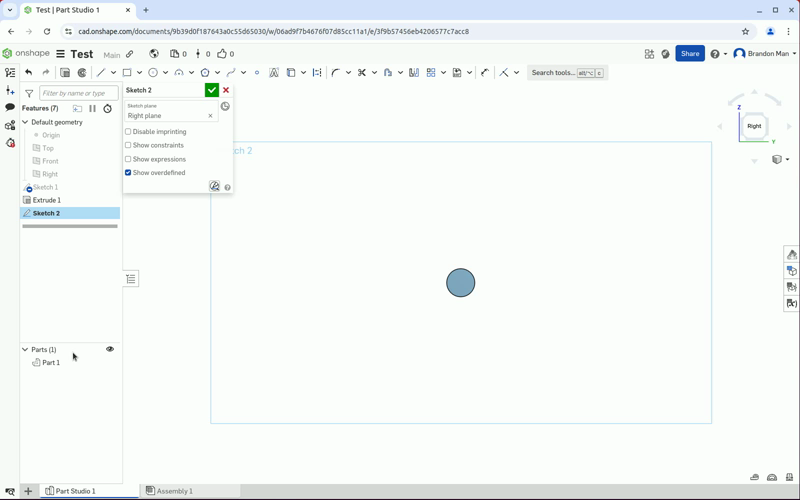
key(y)
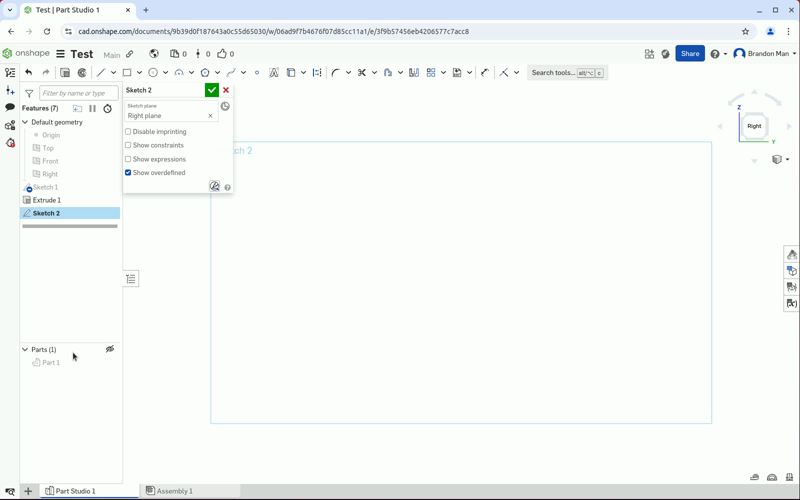
key(c)
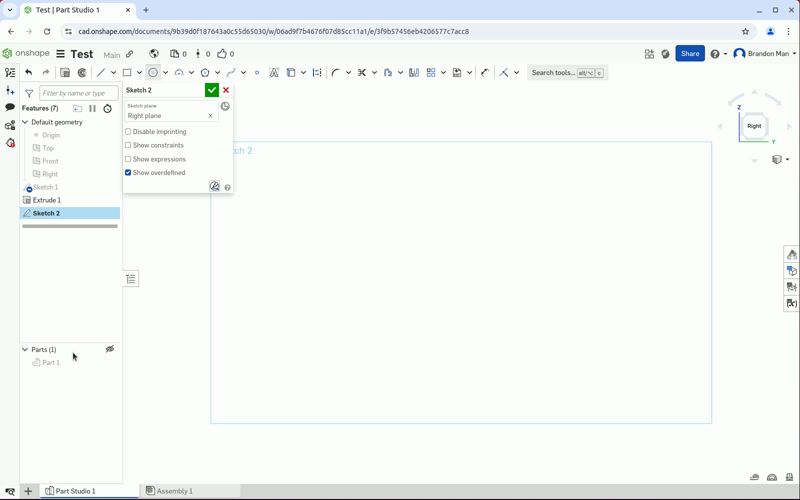
key_down(shift)
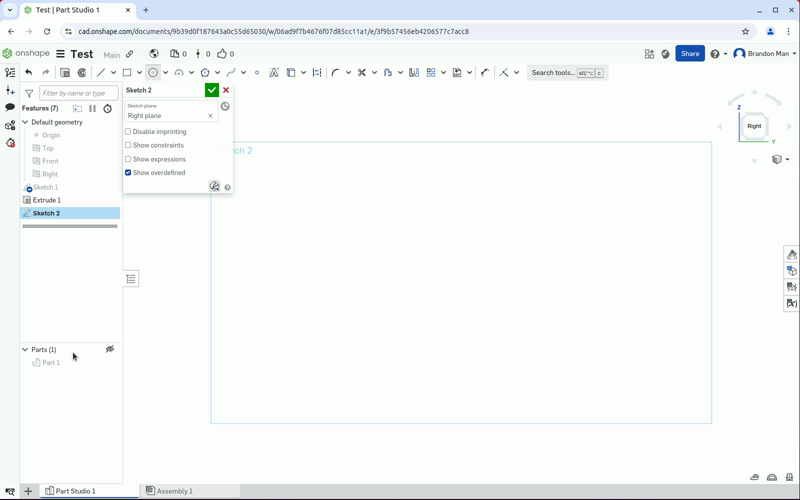
mouse_move(461, 282)
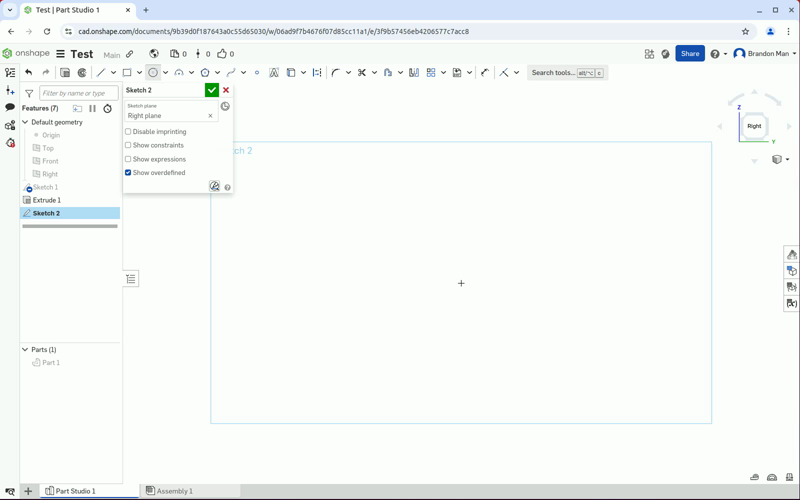
click(461, 282)
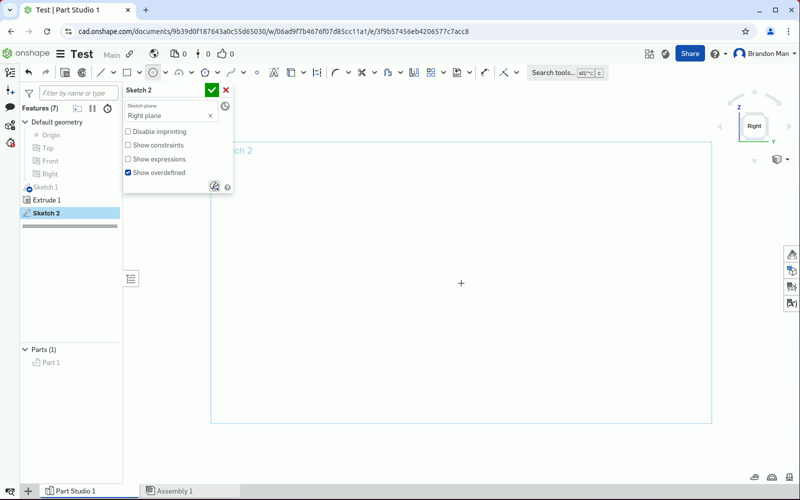
key_up(shift)
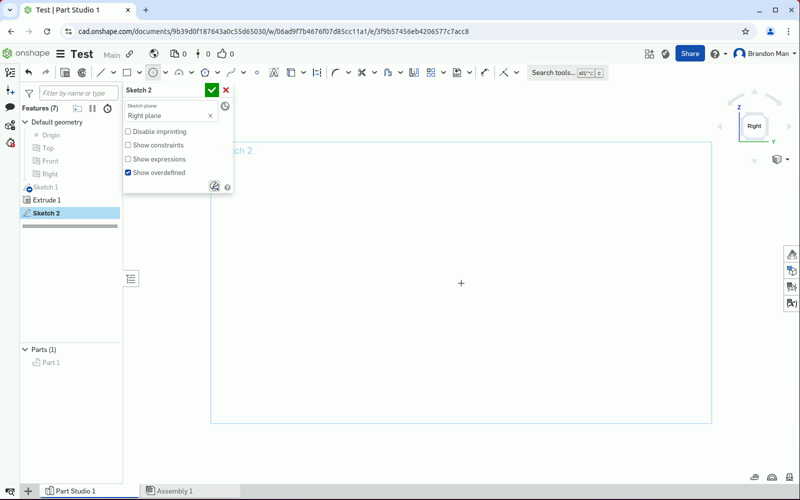
mouse_move(472, 282)
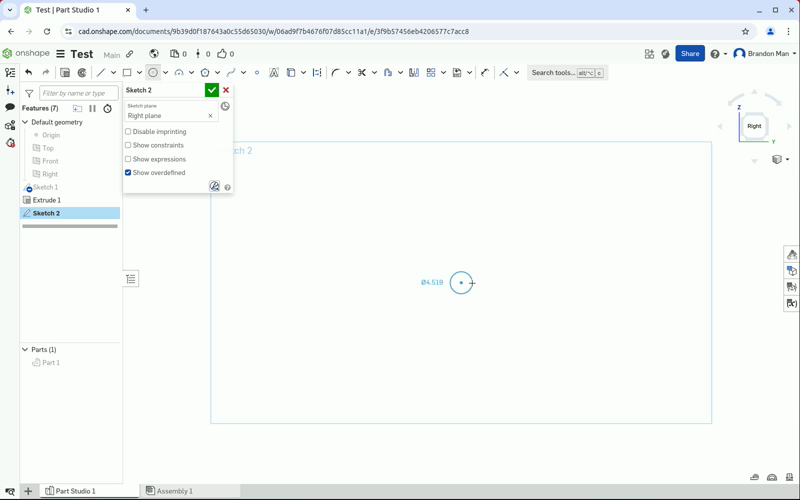
click(472, 282)
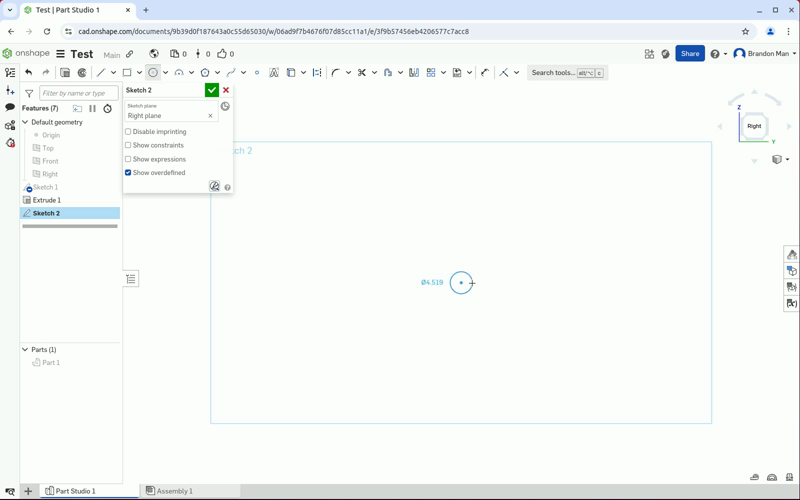
key(esc)
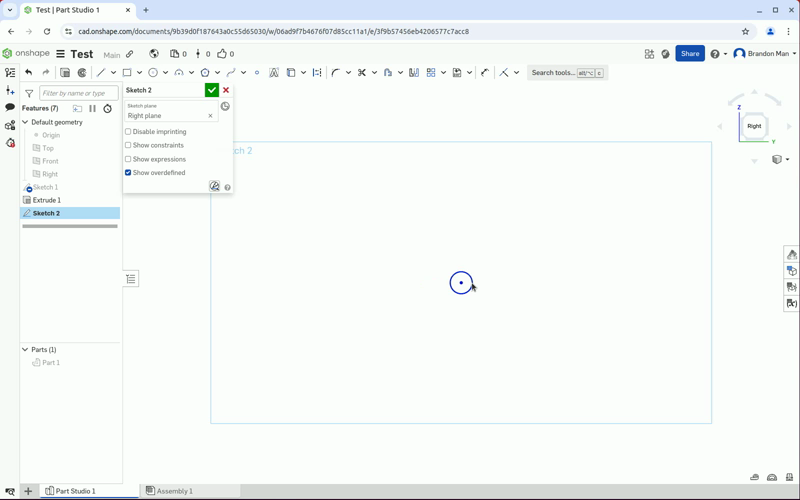
mouse_move(461, 279)
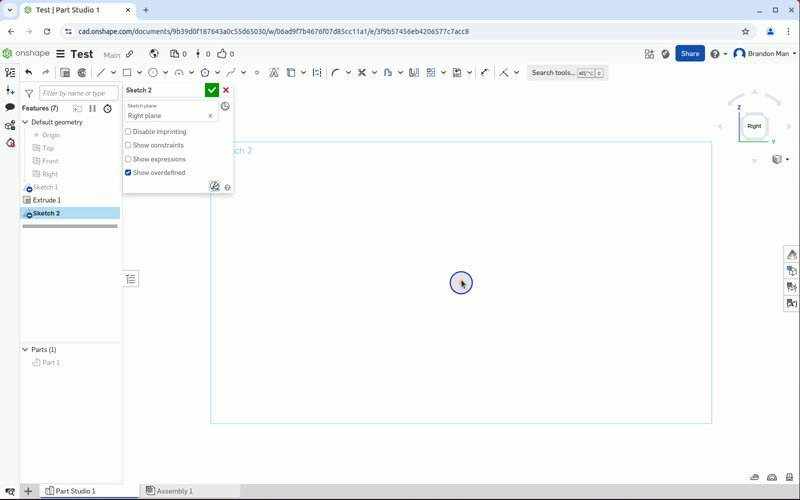
scroll(6)
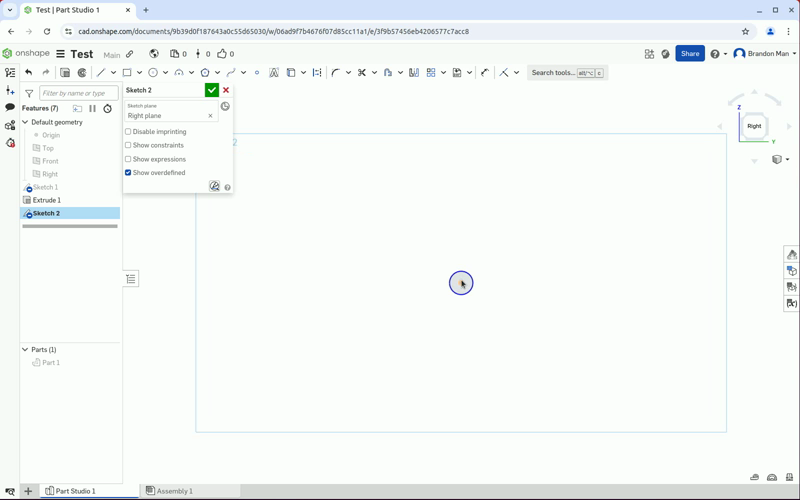
scroll(6)
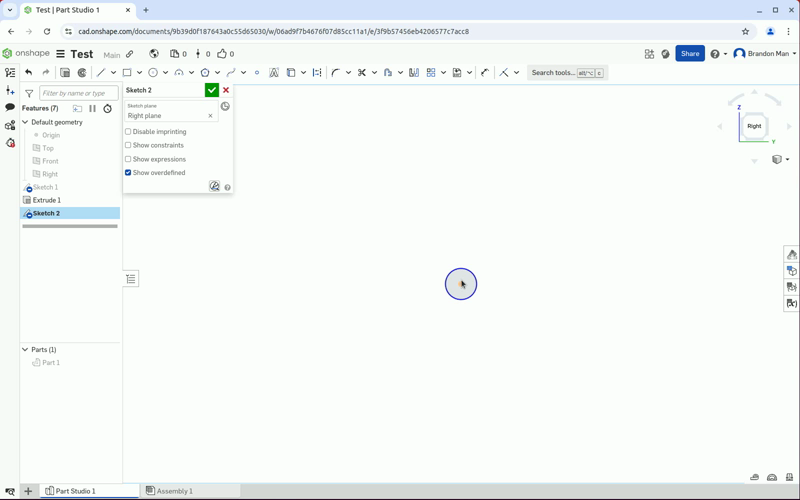
scroll(6)
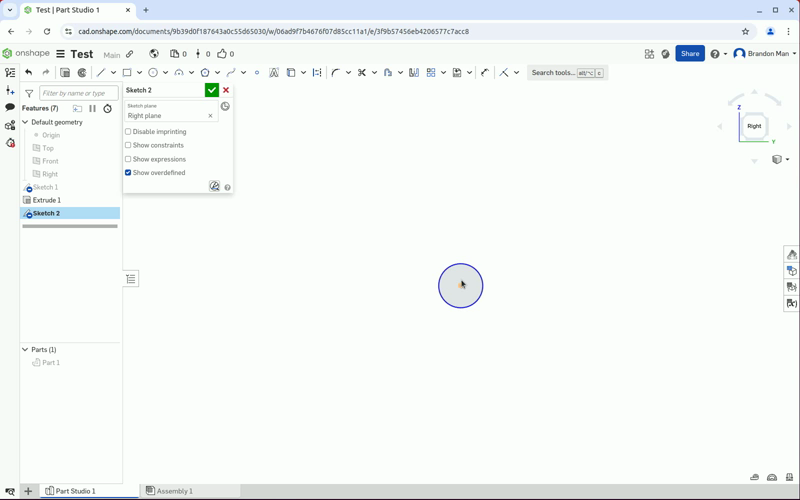
scroll(6)
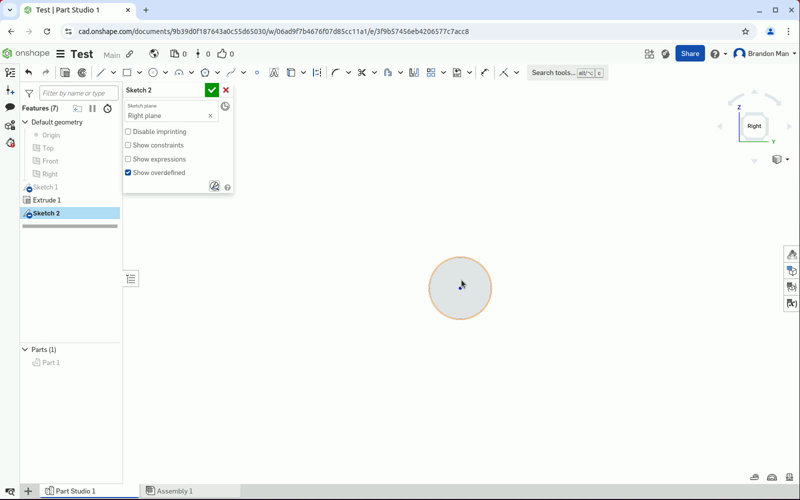
scroll(6)
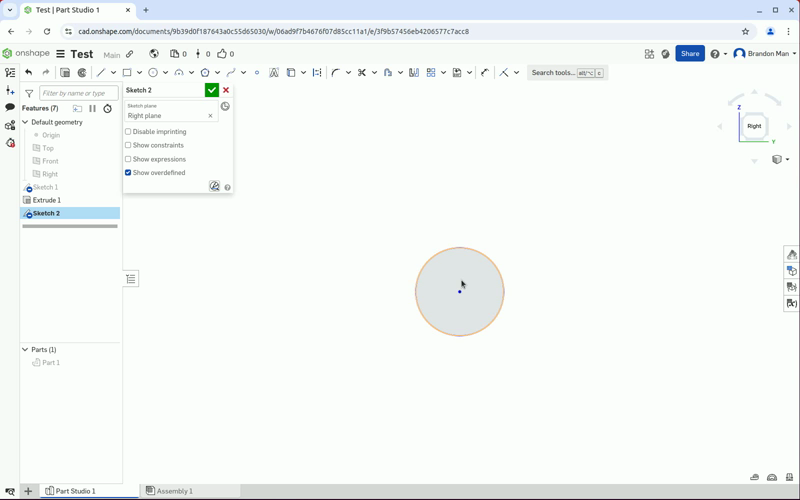
scroll(6)
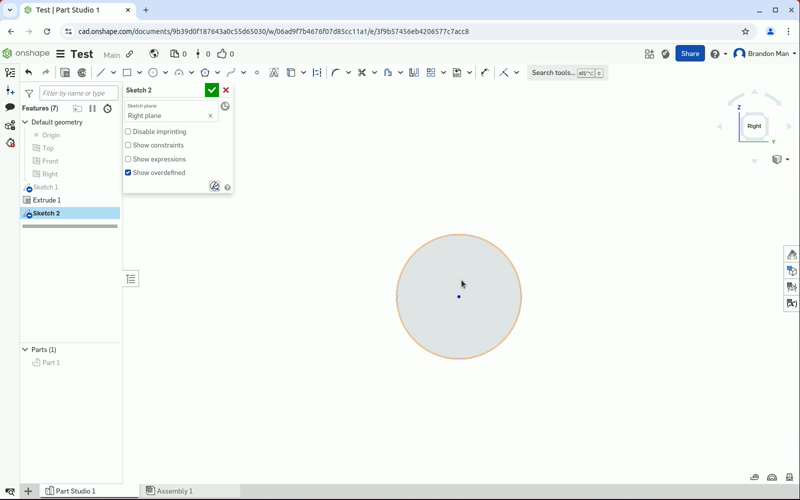
scroll(6)
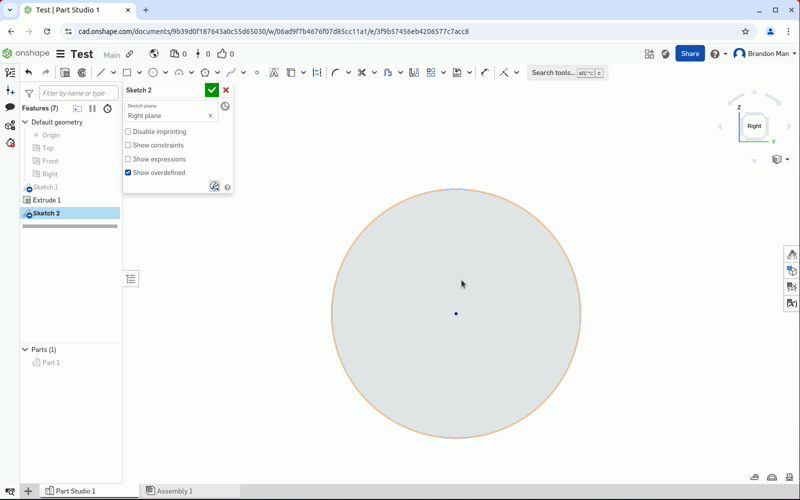
click(461, 279)
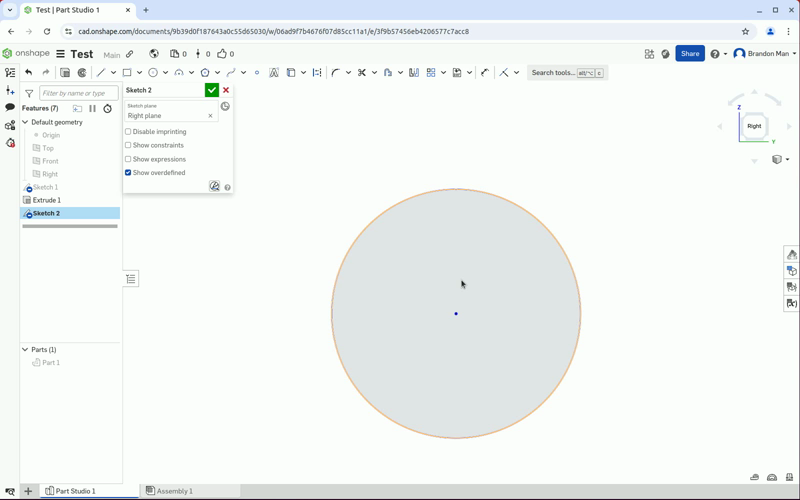
scroll(-6)
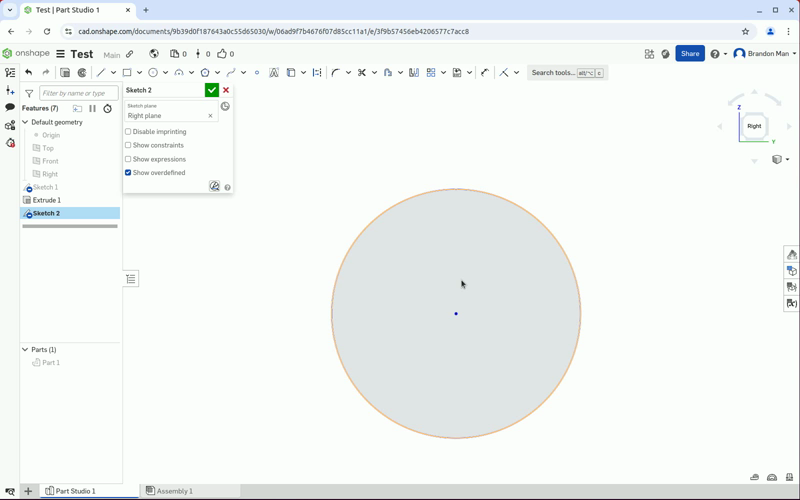
scroll(-6)
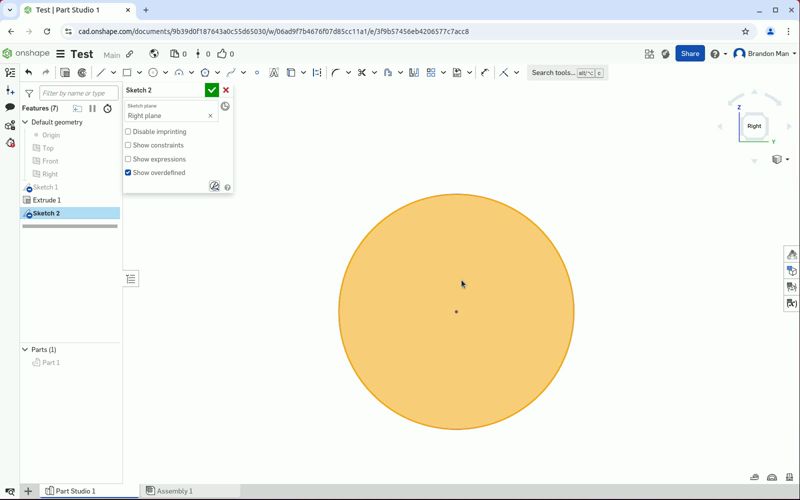
scroll(-6)
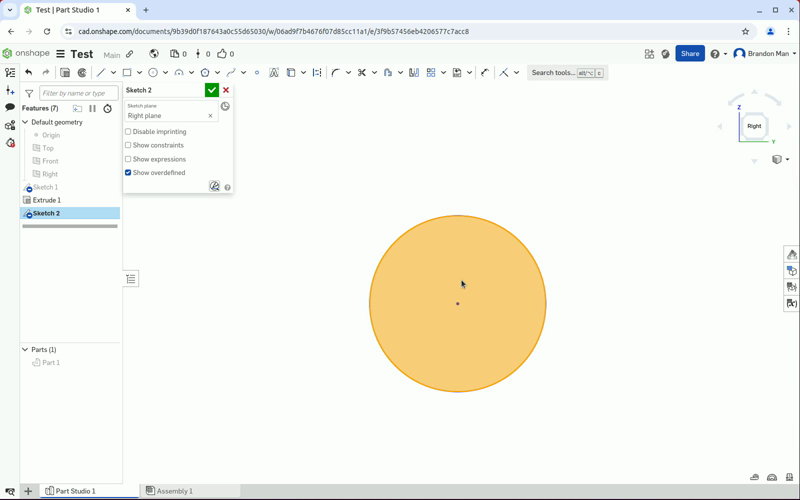
scroll(-6)
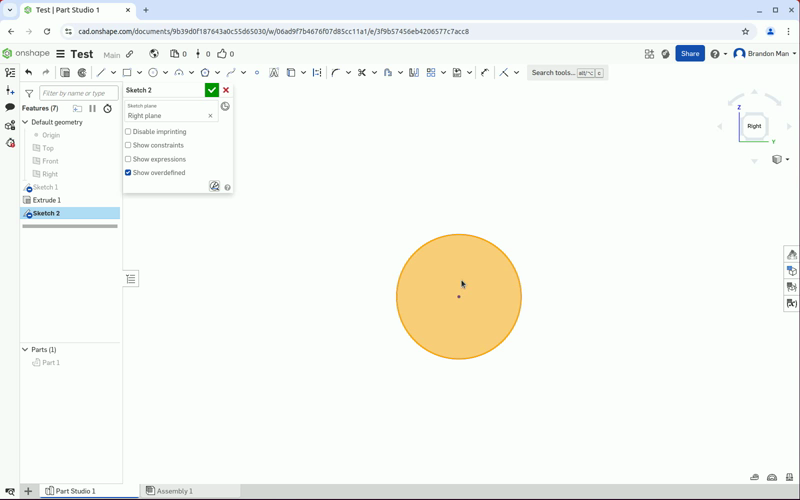
scroll(-6)
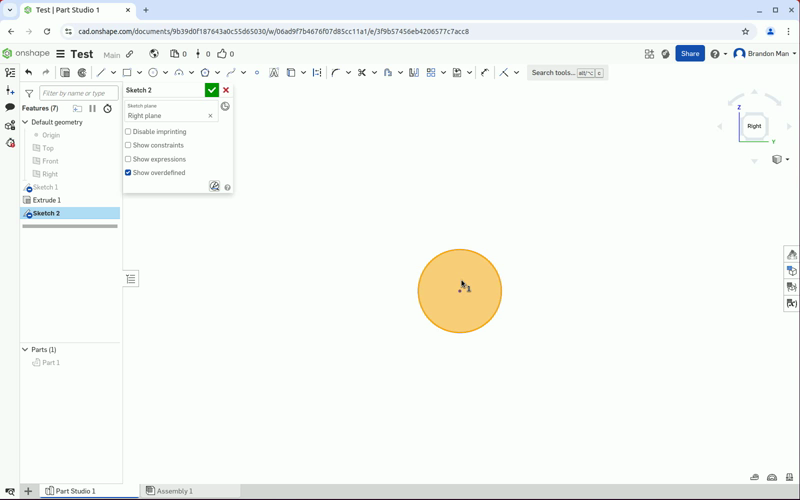
scroll(-6)
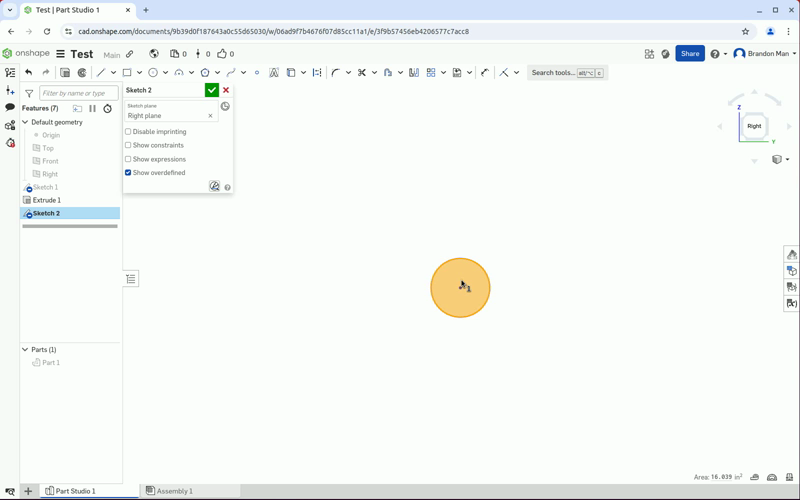
scroll(-6)
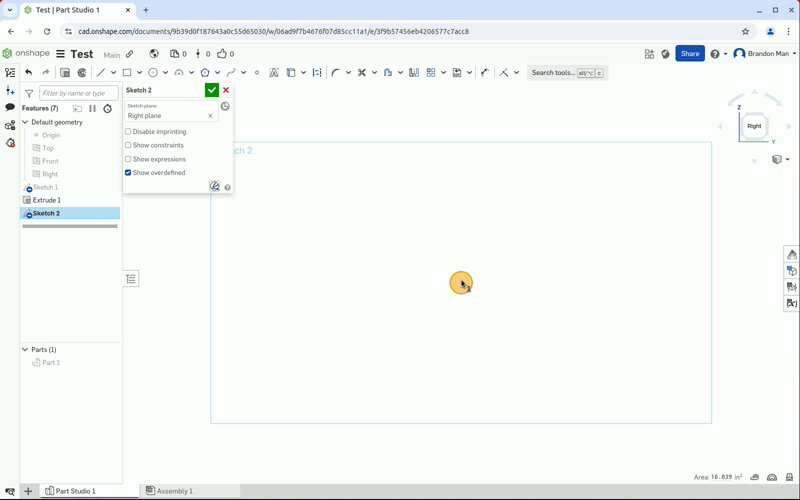
mouse_move(73, 352)
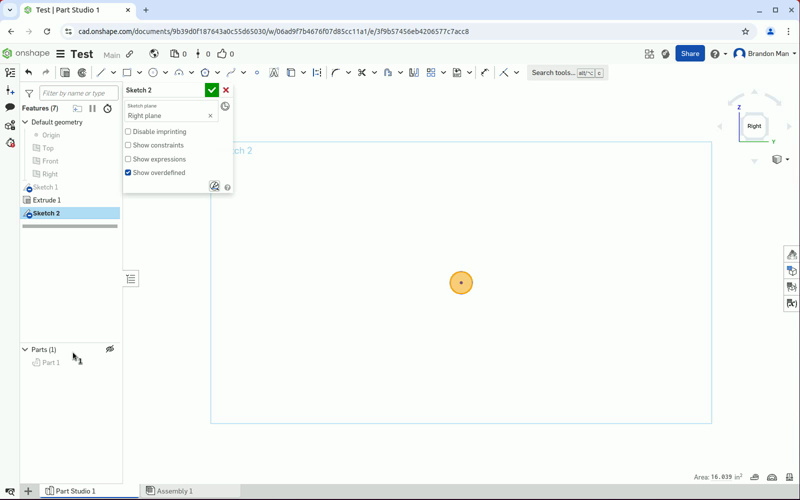
key(shift+y)
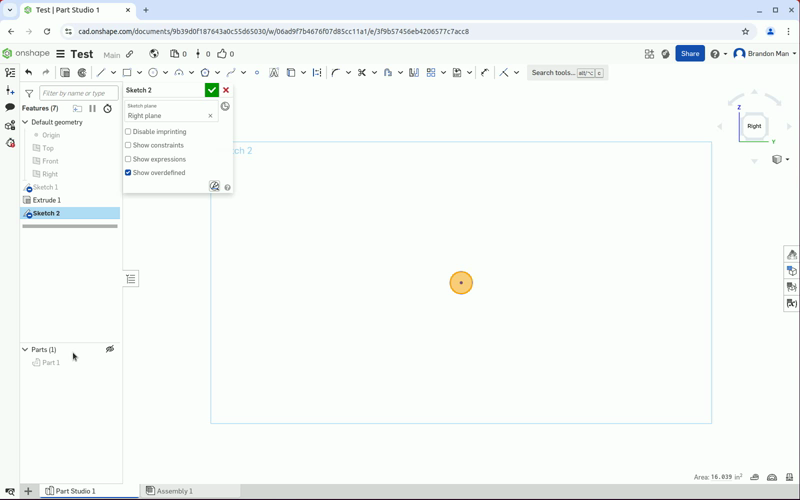
key(shift+e)
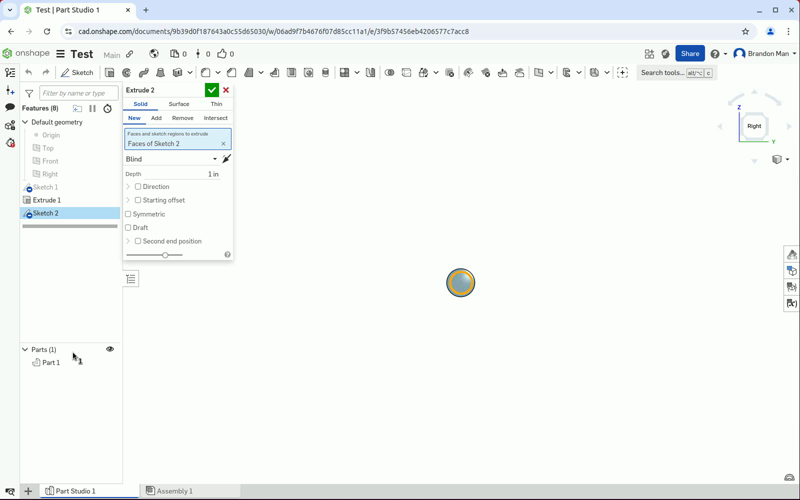
mouse_move(143, 106)
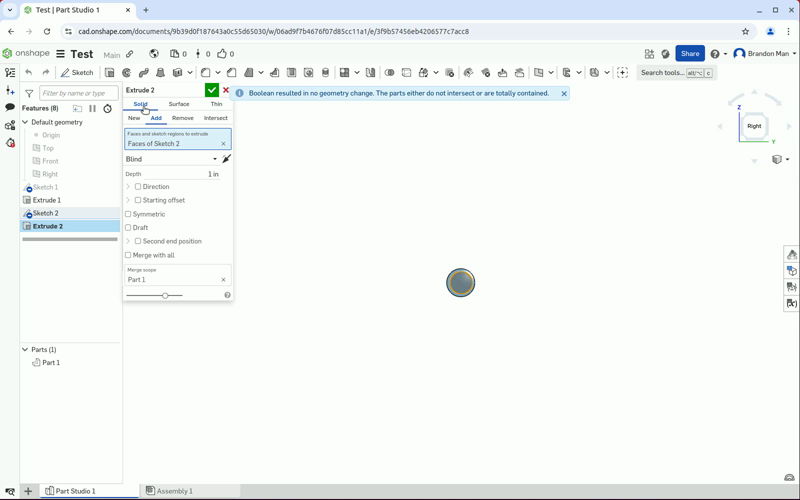
click(143, 106)
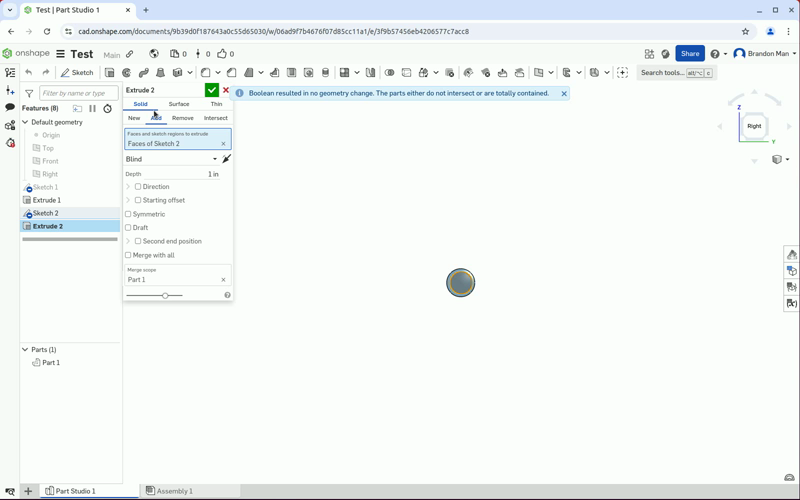
mouse_move(186, 120)
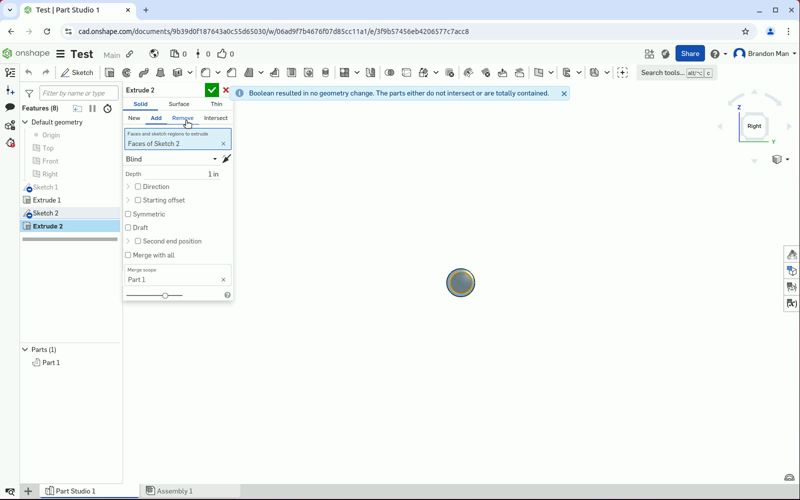
click(186, 120)
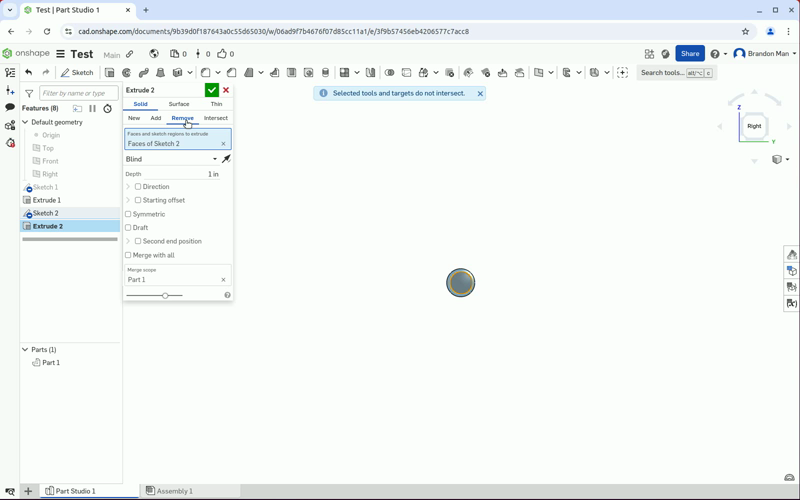
key(tab, 4)
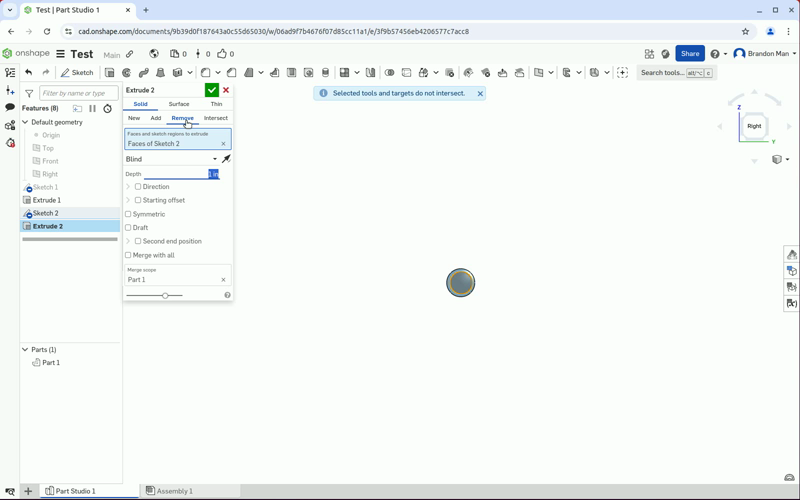
text(15.165)
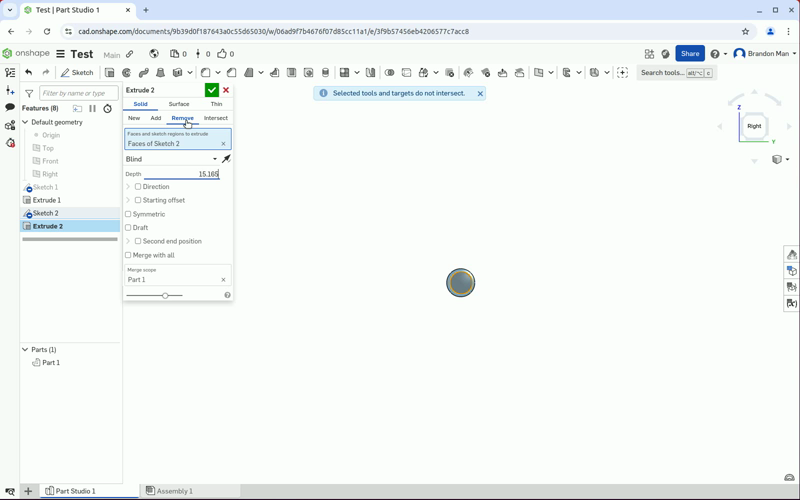
key(tab, 6)
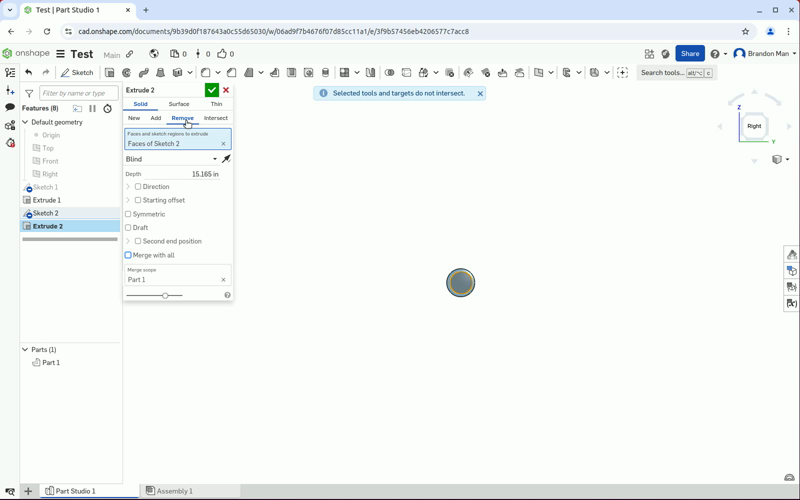
key(space)
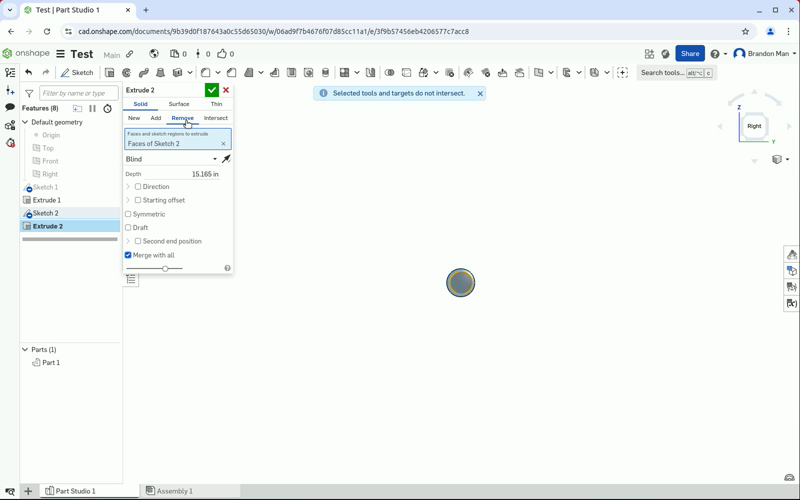
key(enter)
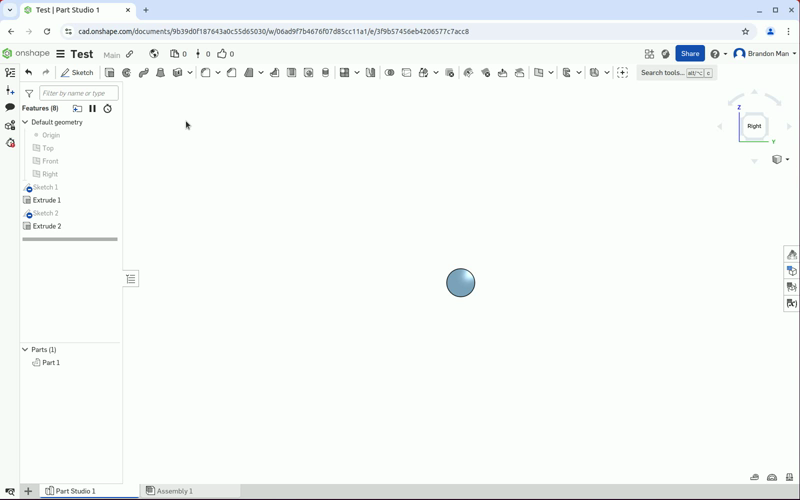
key(shift+h)
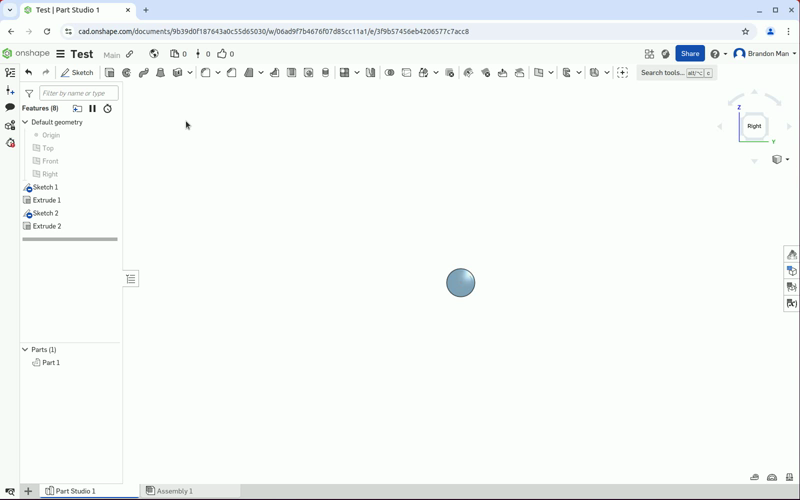
key(shift+h)
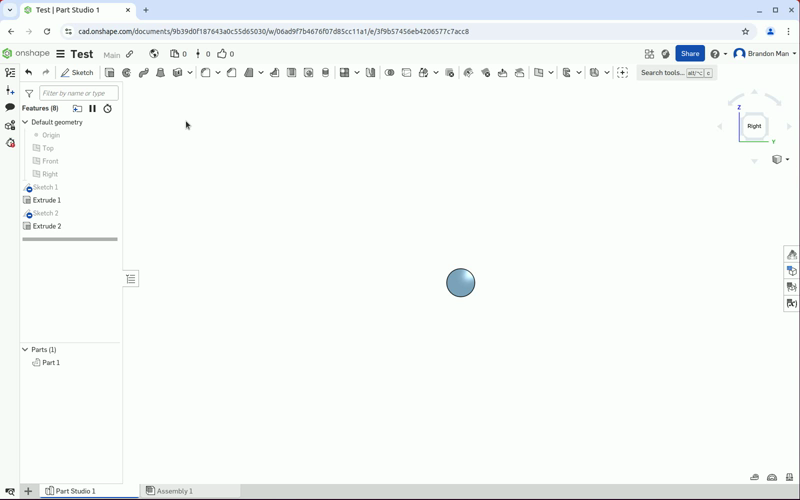
mouse_move(73, 189)
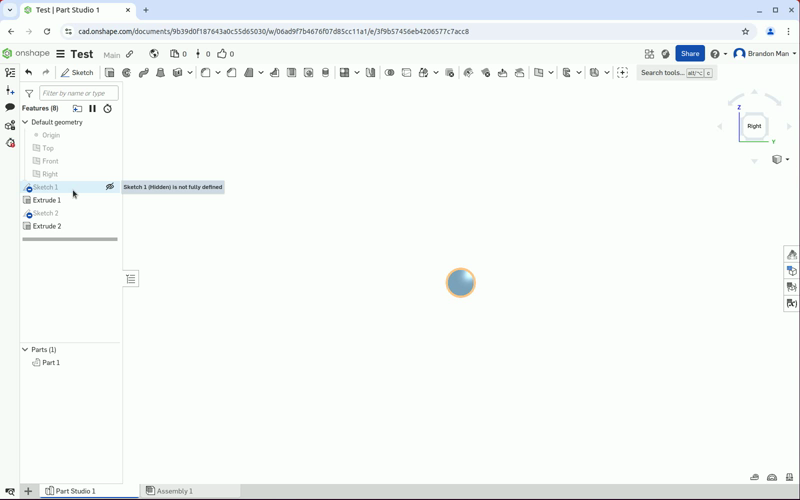
click(73, 189)
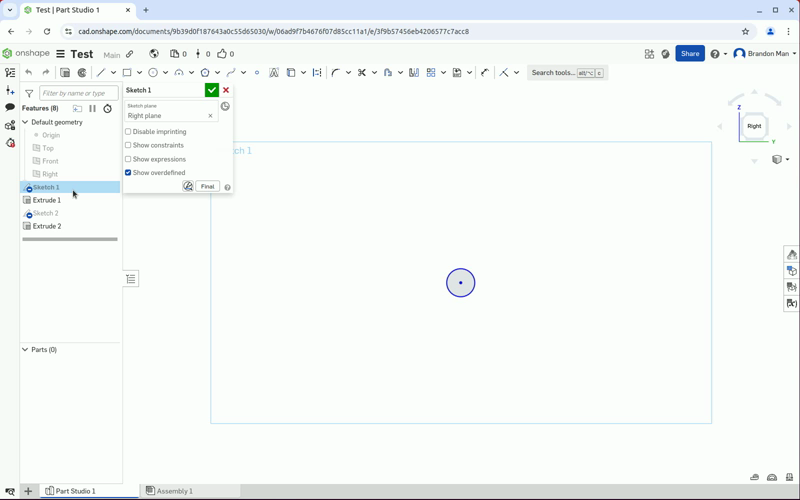
mouse_move(229, 92)
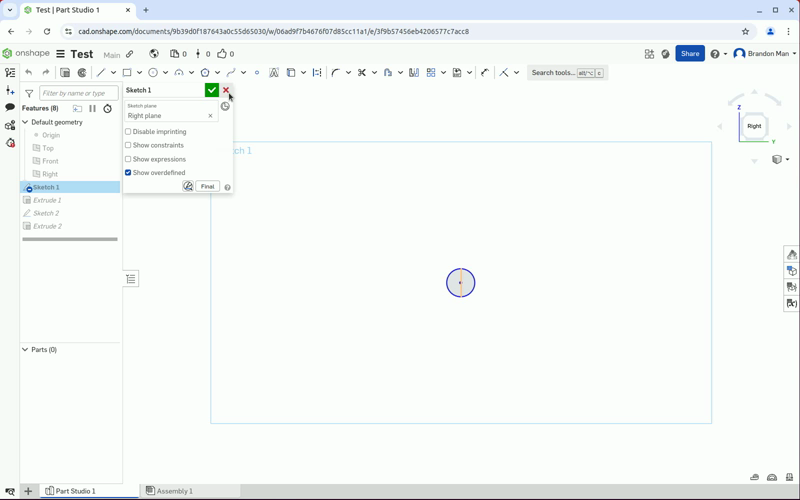
click(229, 92)
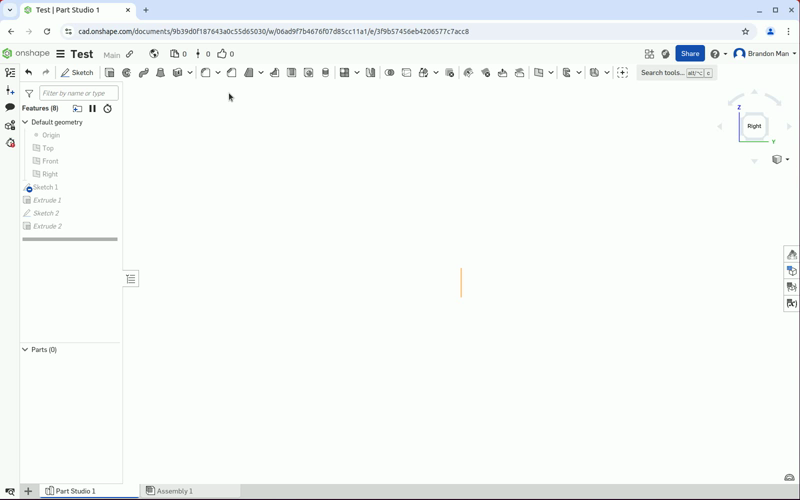
mouse_move(541, 75)
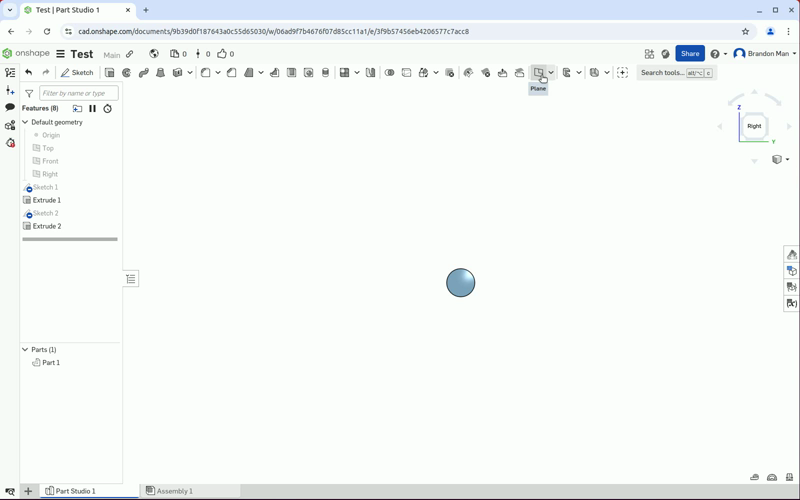
click(541, 75)
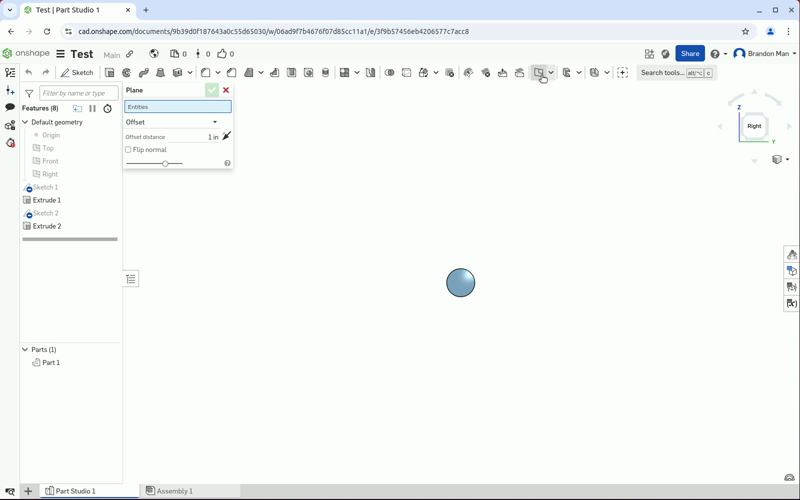
mouse_move(73, 176)
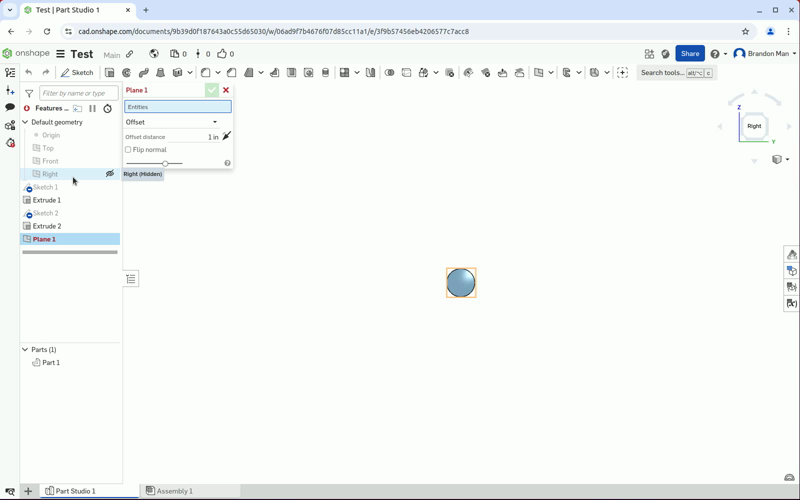
click(73, 176)
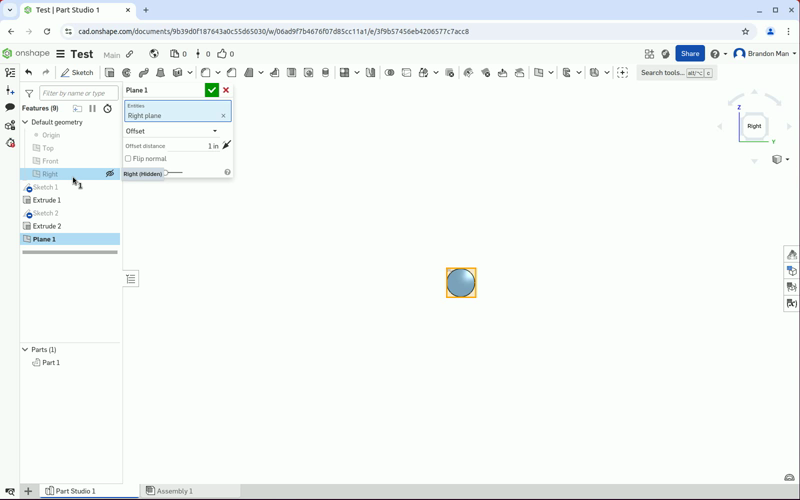
key(tab, 2)
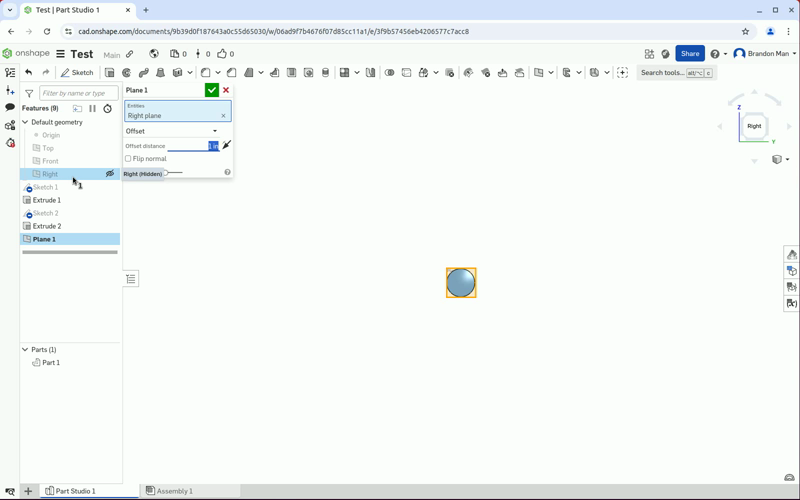
text(18.548)
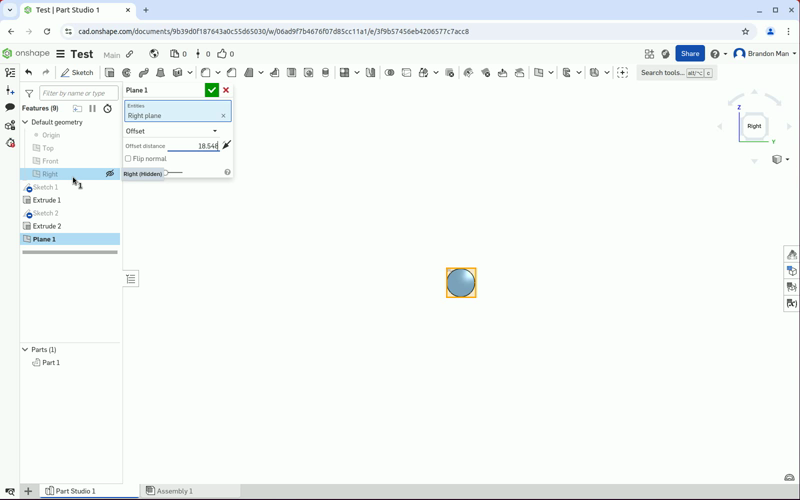
key(enter, 2)
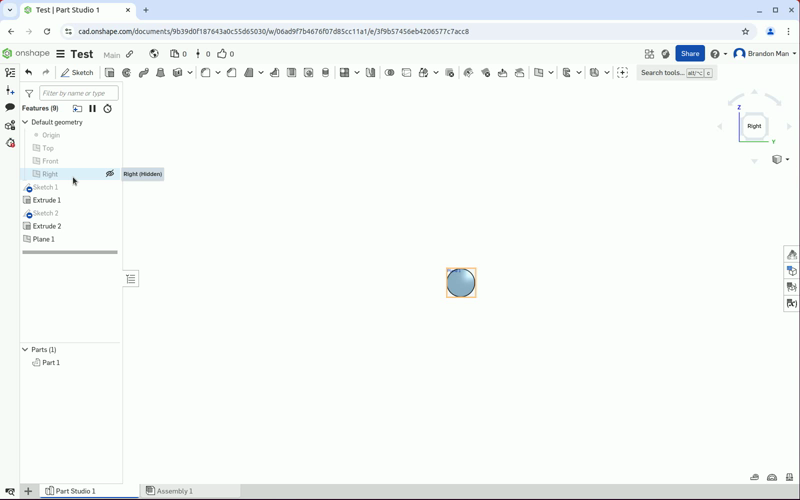
key(shift+s)
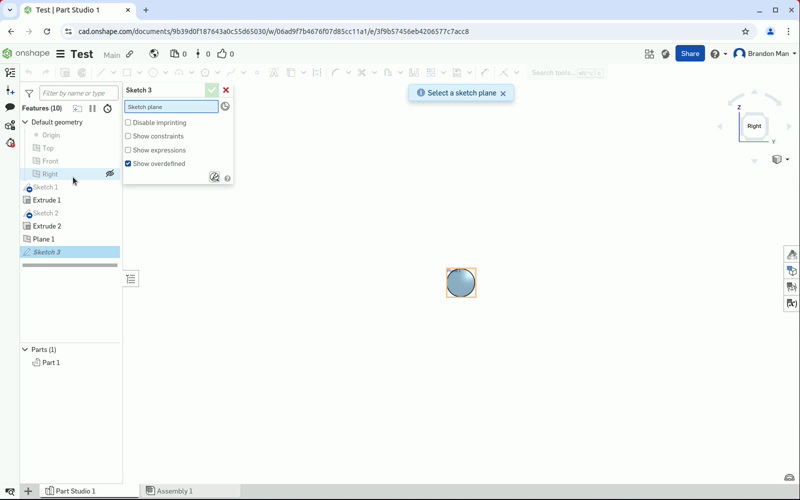
mouse_move(73, 241)
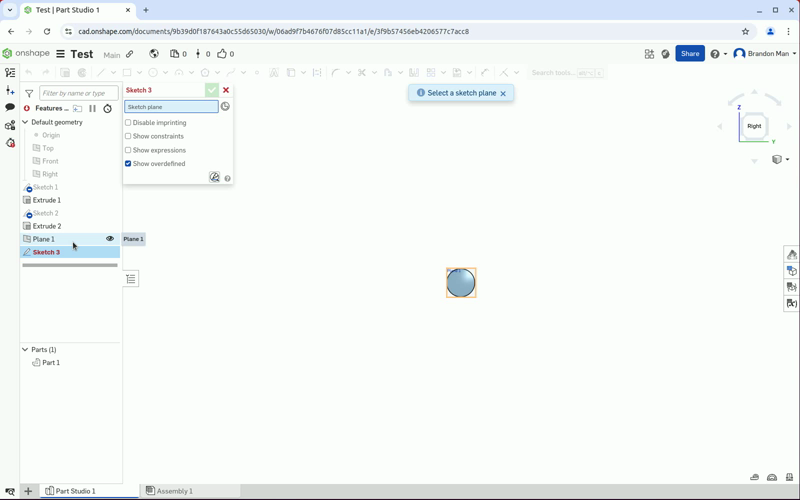
click(73, 241)
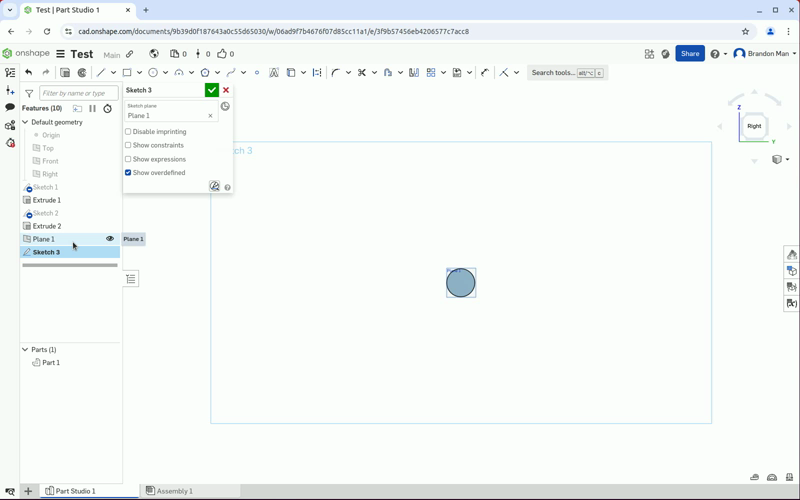
mouse_move(73, 352)
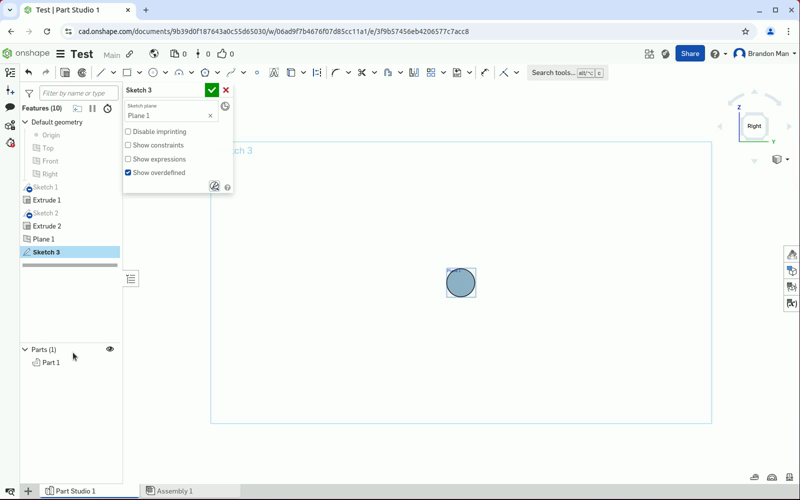
key(y)
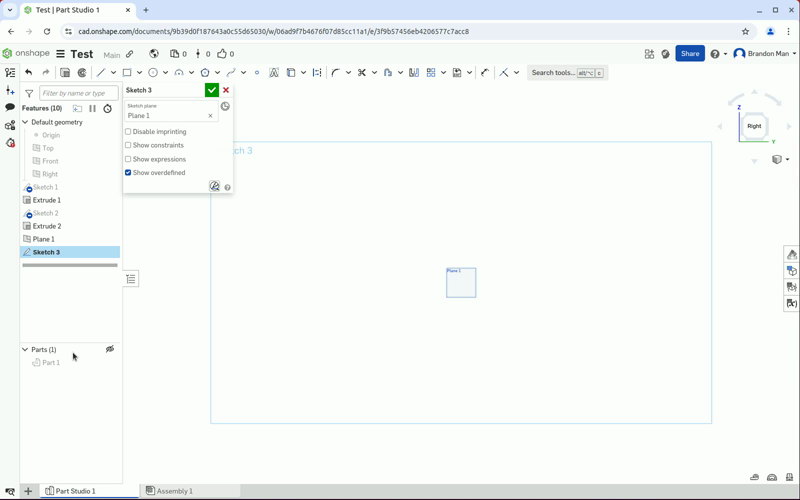
key(c)
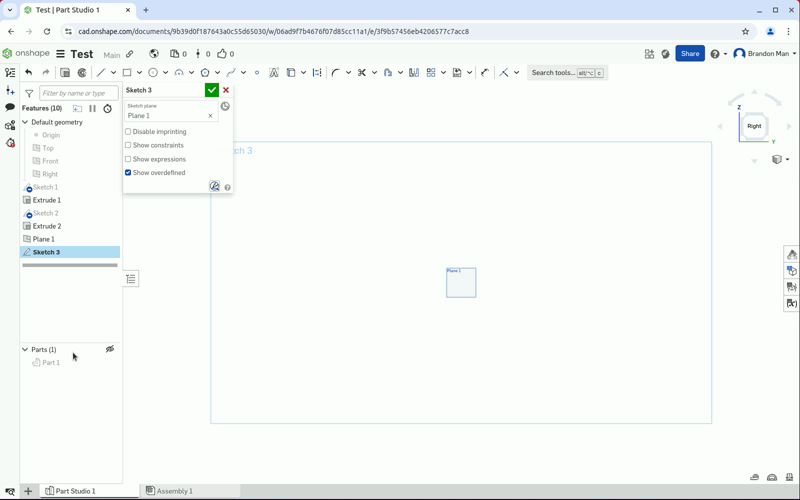
key_down(shift)
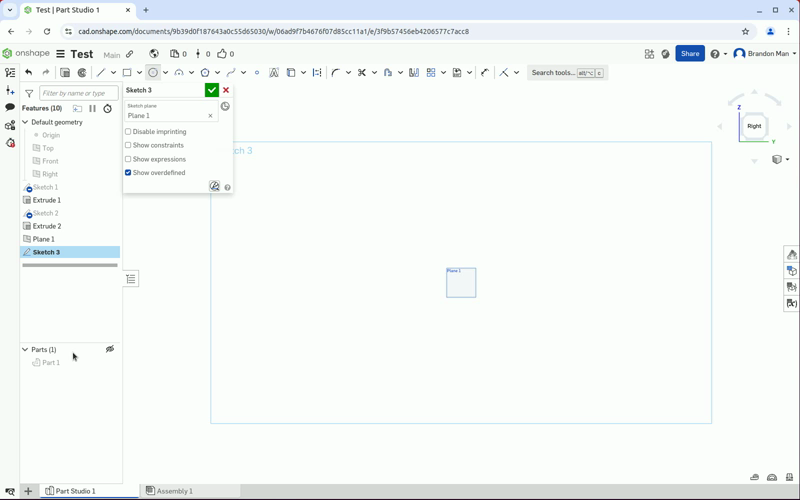
mouse_move(461, 282)
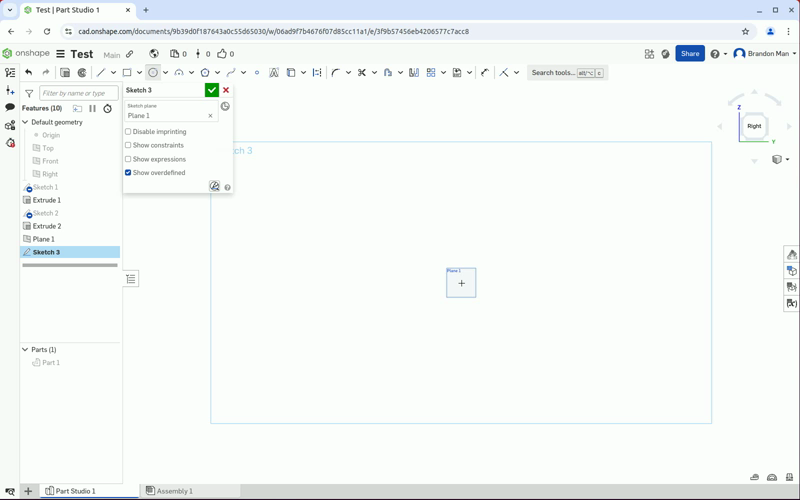
click(461, 282)
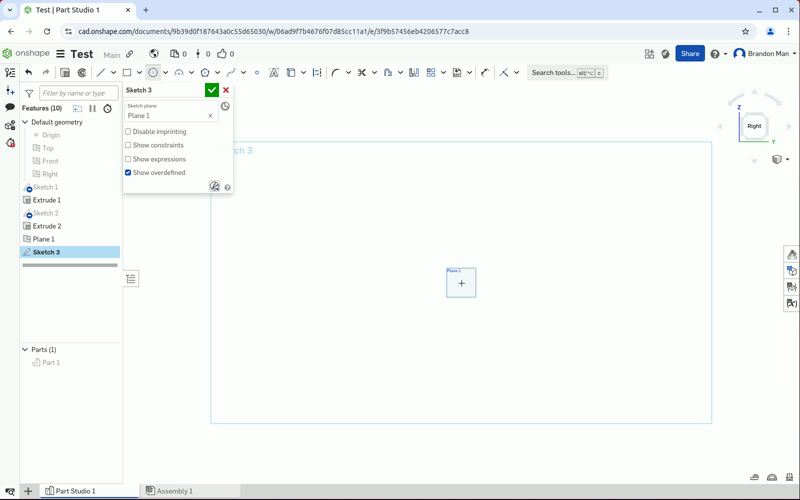
key_up(shift)
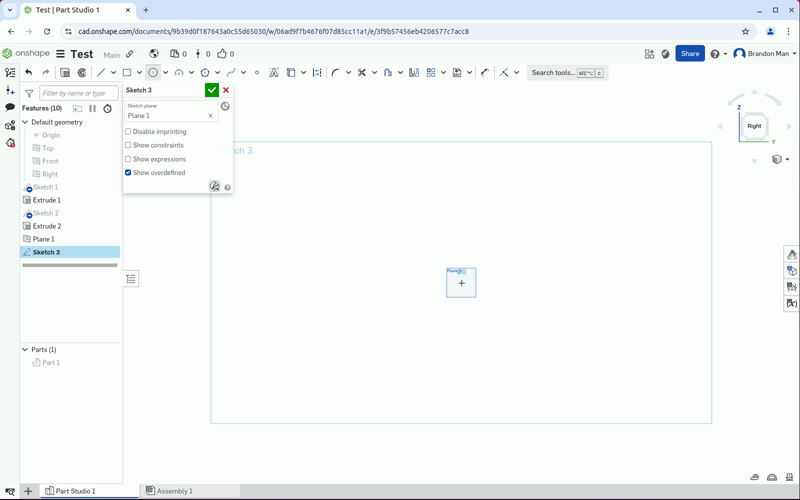
mouse_move(471, 282)
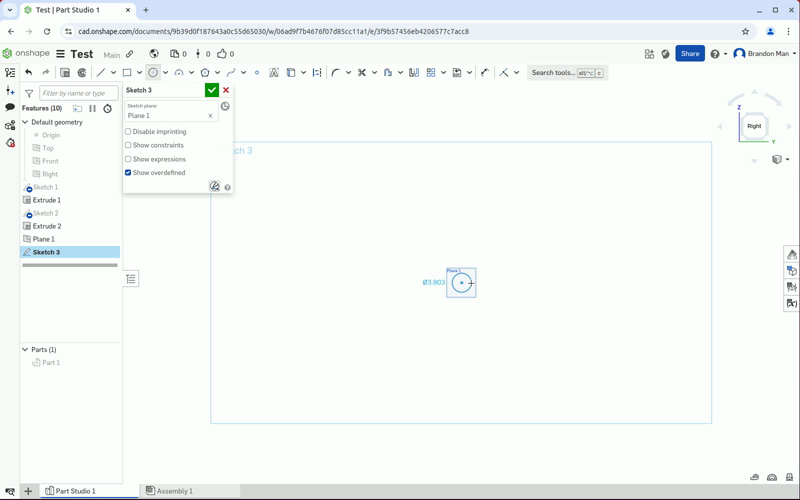
click(471, 282)
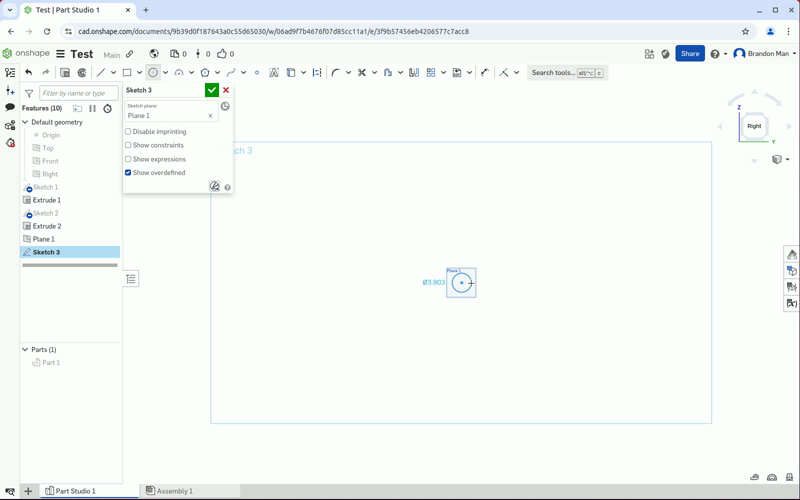
key(esc)
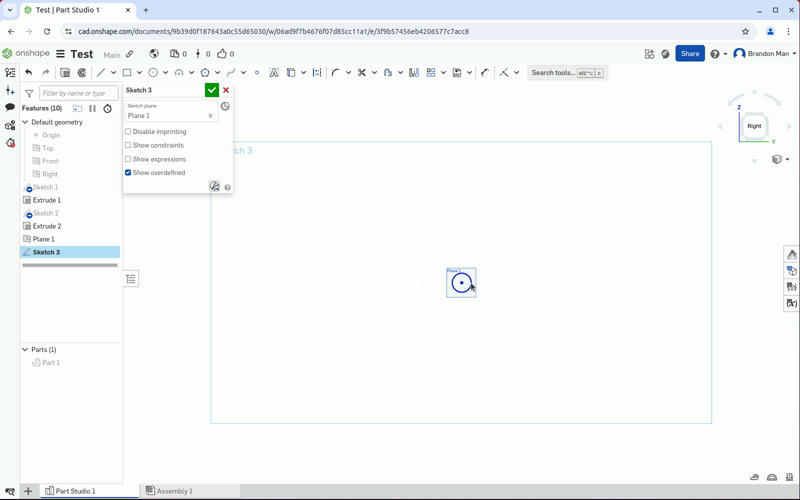
mouse_move(461, 285)
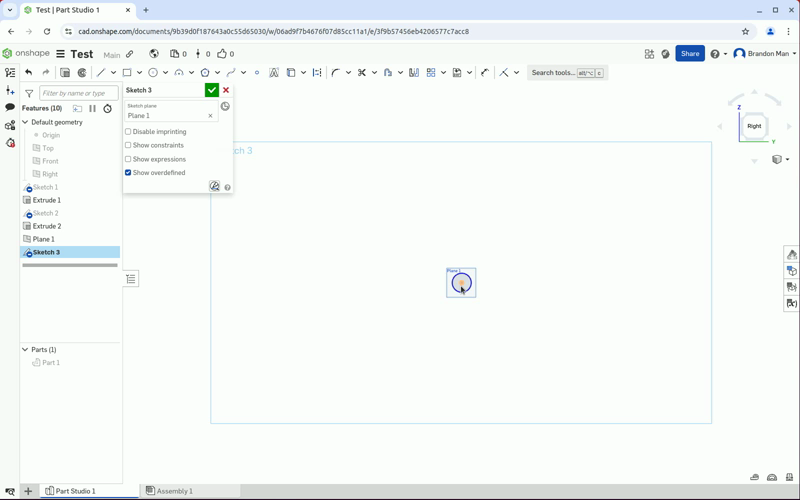
scroll(6)
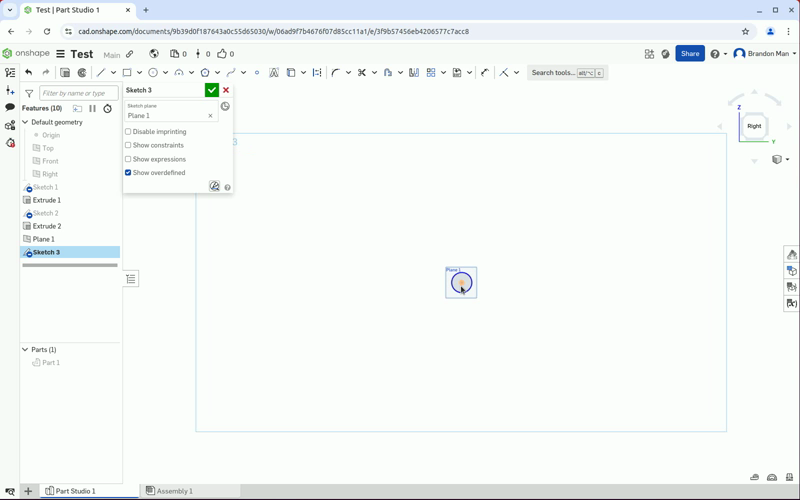
scroll(6)
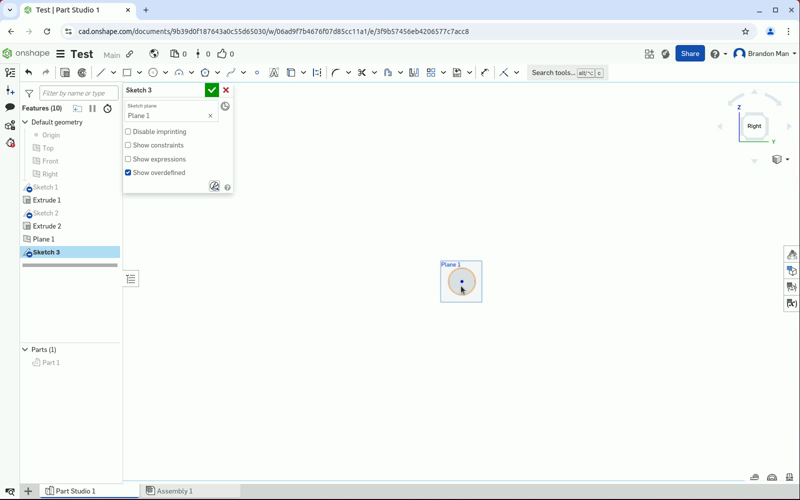
scroll(6)
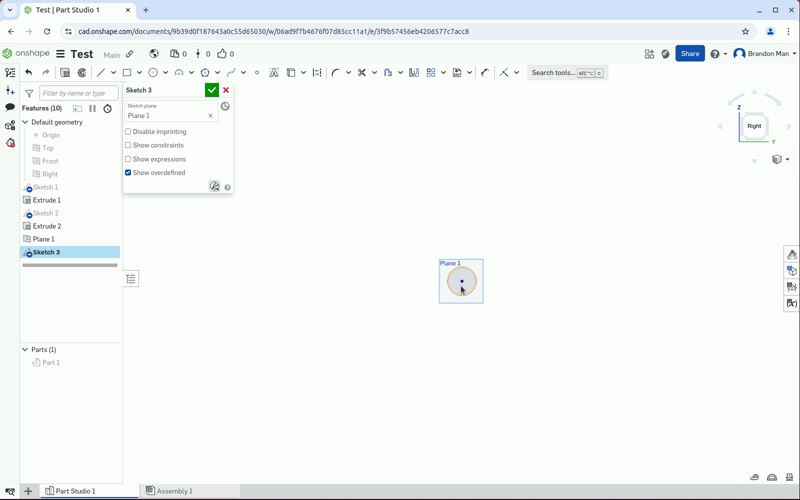
scroll(6)
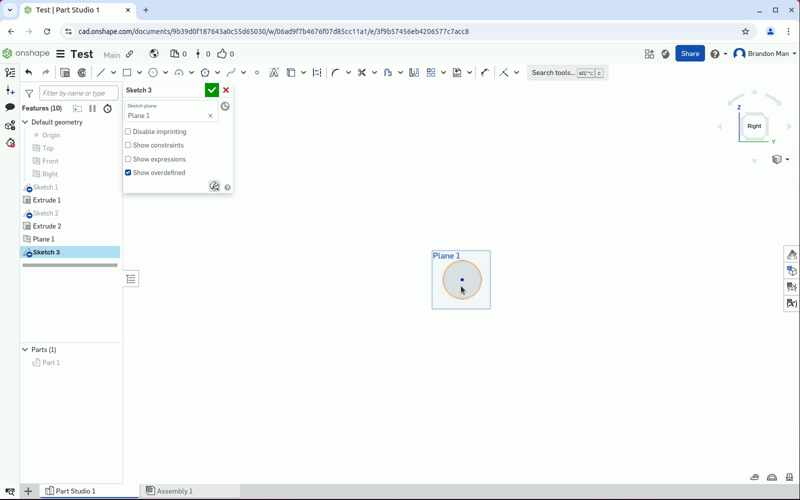
scroll(6)
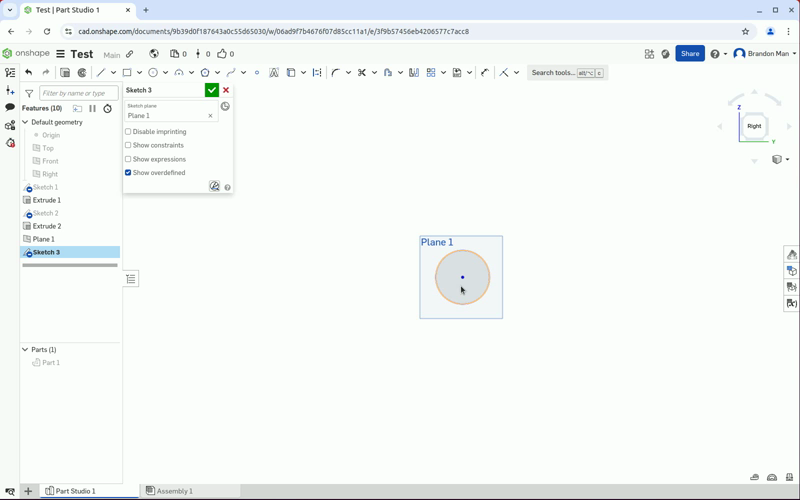
scroll(6)
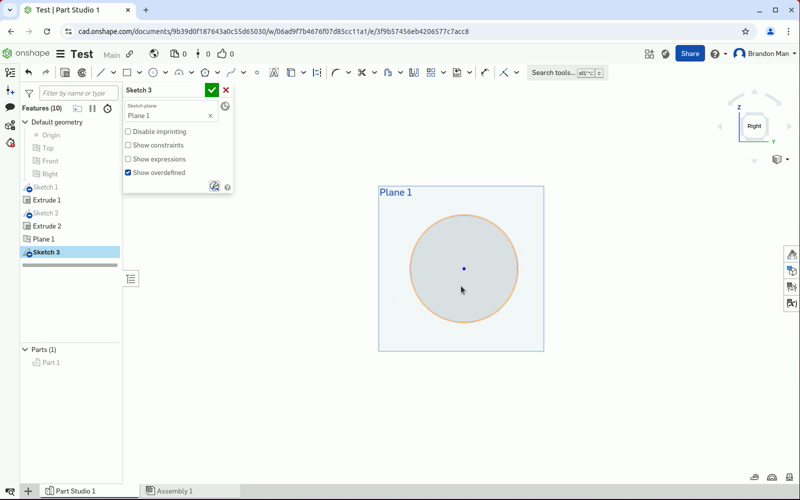
scroll(6)
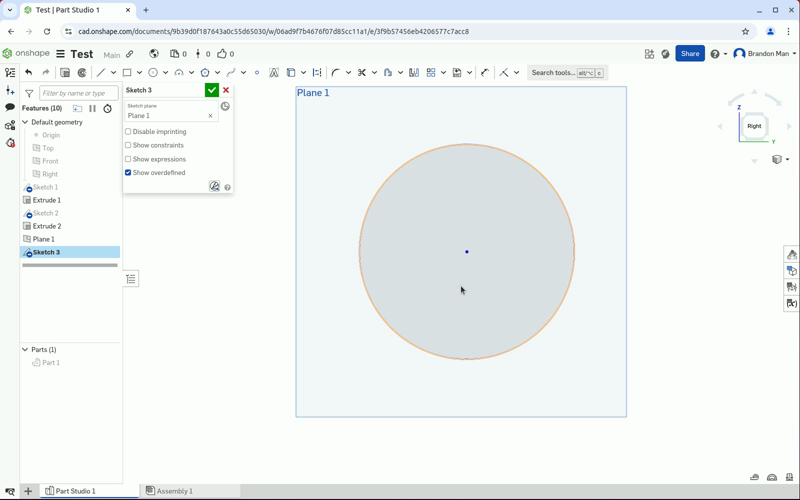
click(461, 285)
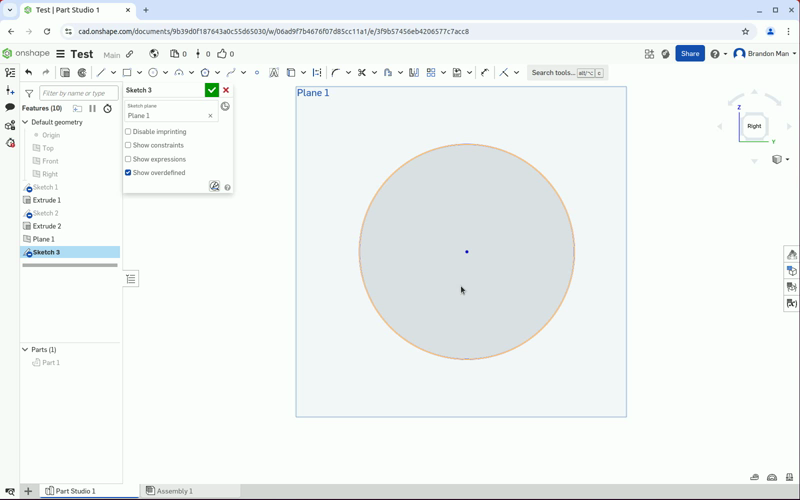
scroll(-6)
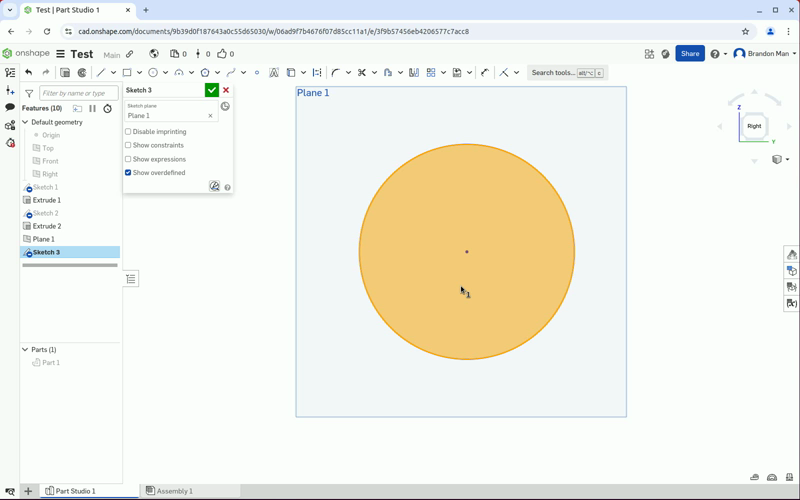
scroll(-6)
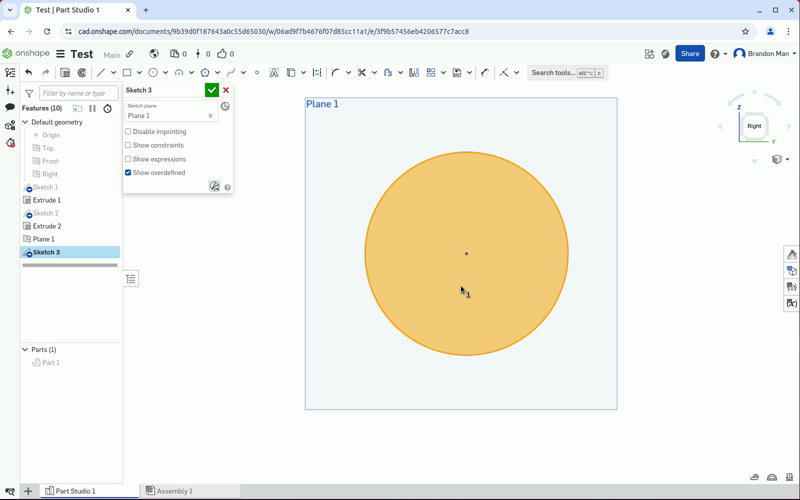
scroll(-6)
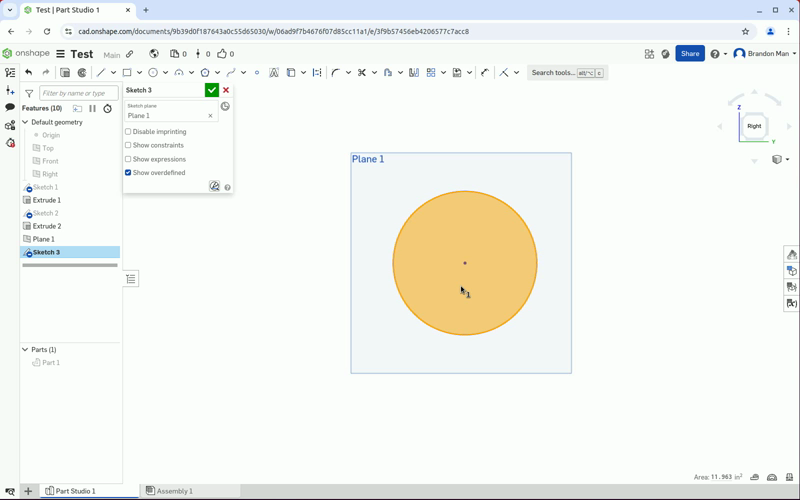
scroll(-6)
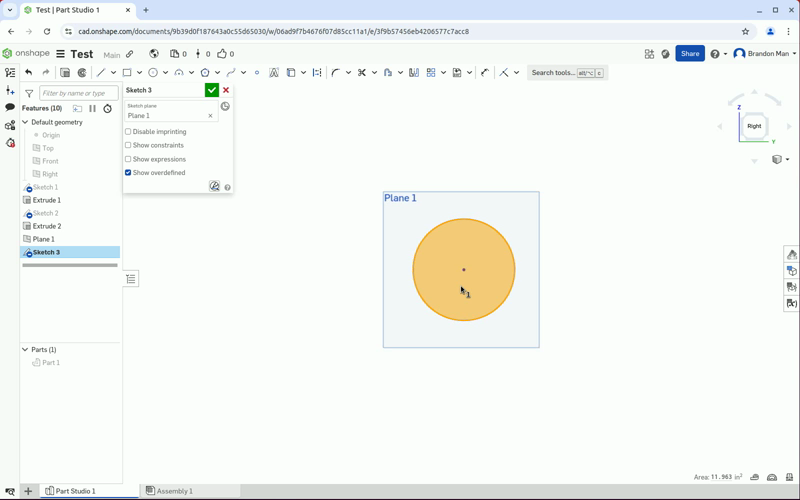
scroll(-6)
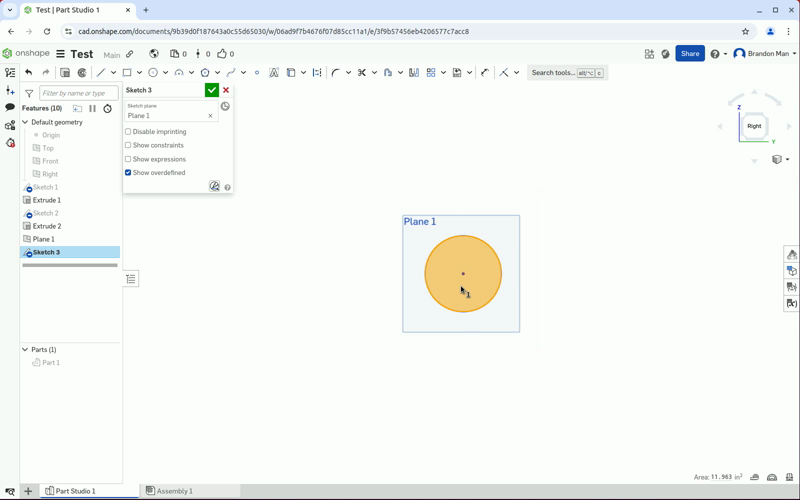
scroll(-6)
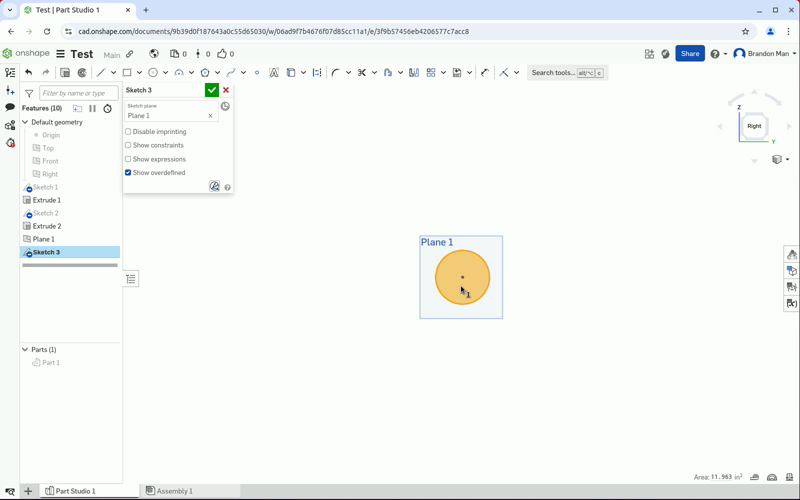
scroll(-6)
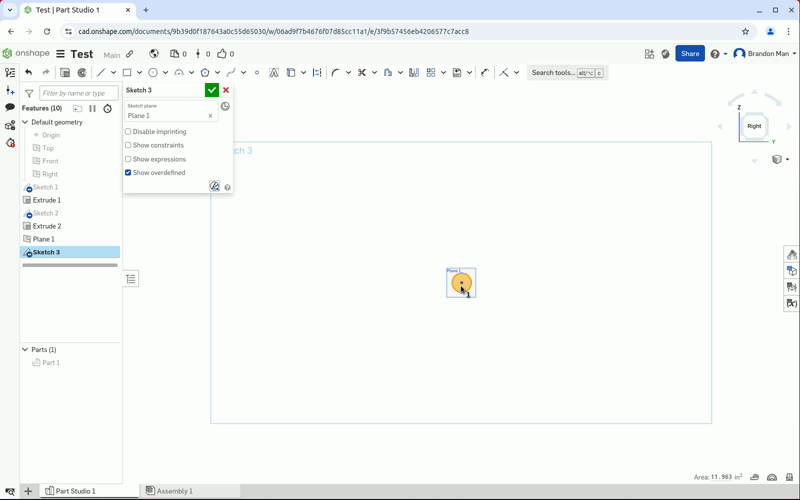
mouse_move(73, 352)
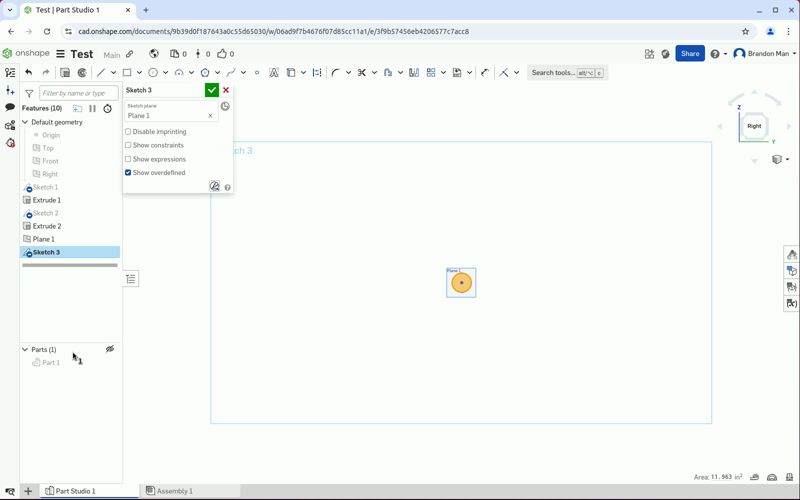
key(shift+y)
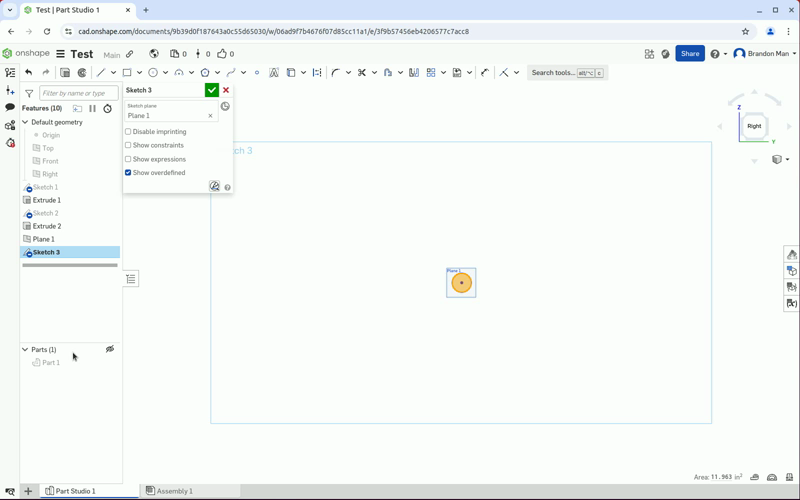
key(shift+e)
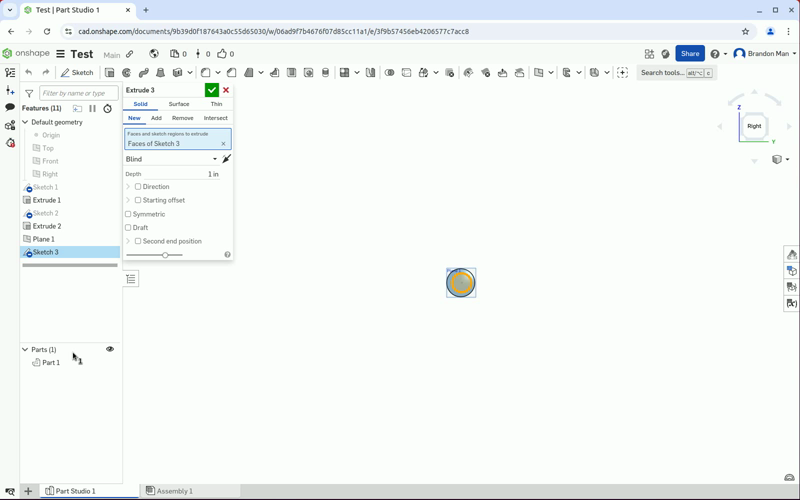
mouse_move(143, 106)
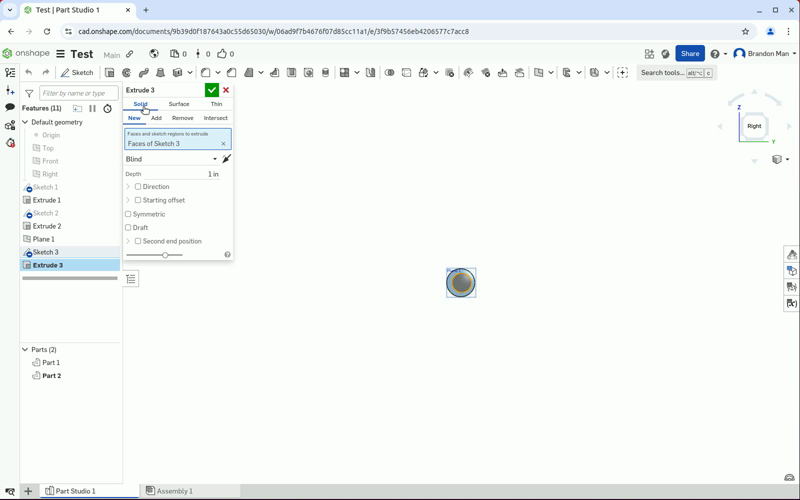
click(143, 106)
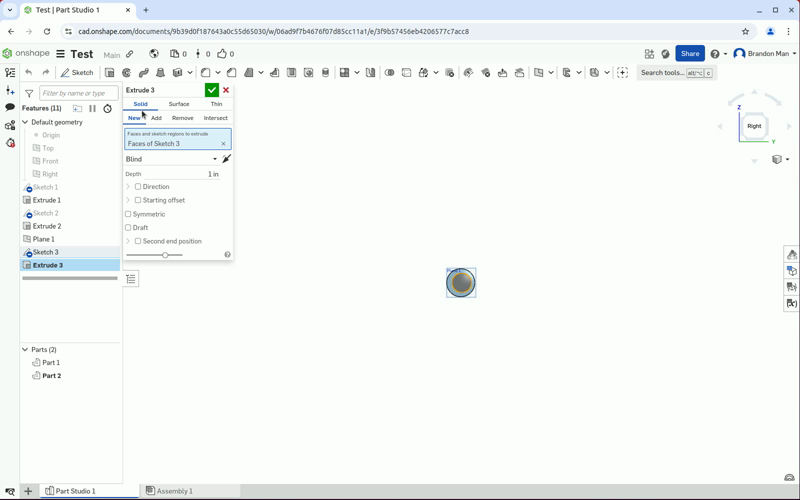
mouse_move(137, 120)
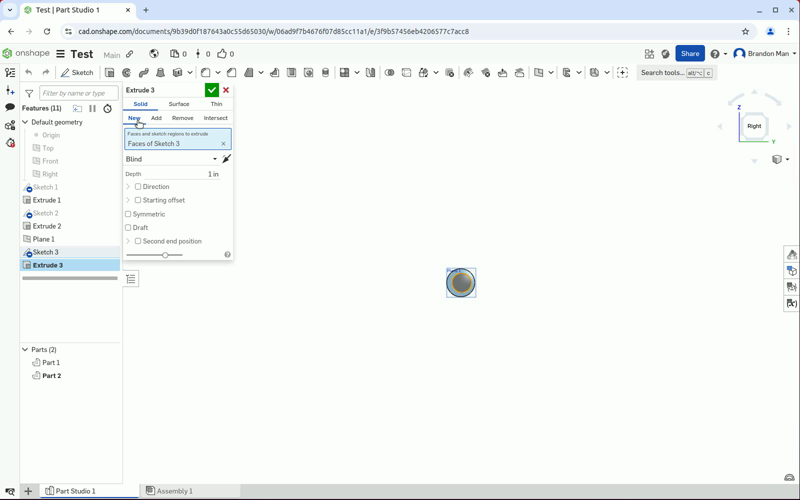
click(137, 120)
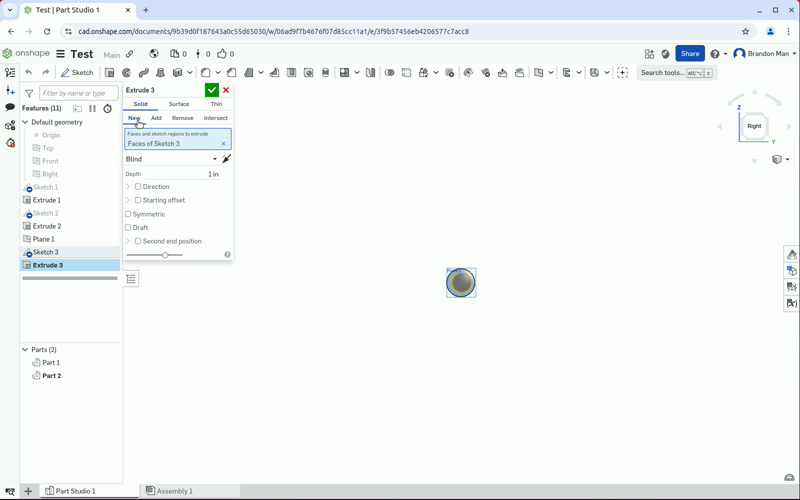
key(tab, 4)
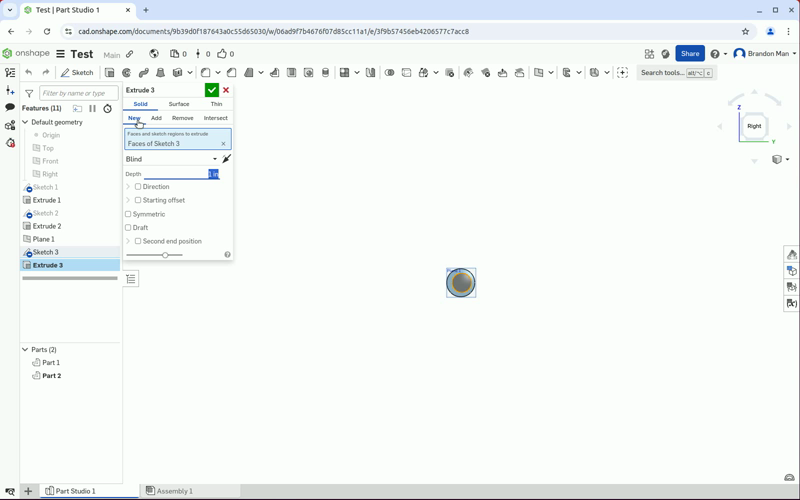
text(4.574)
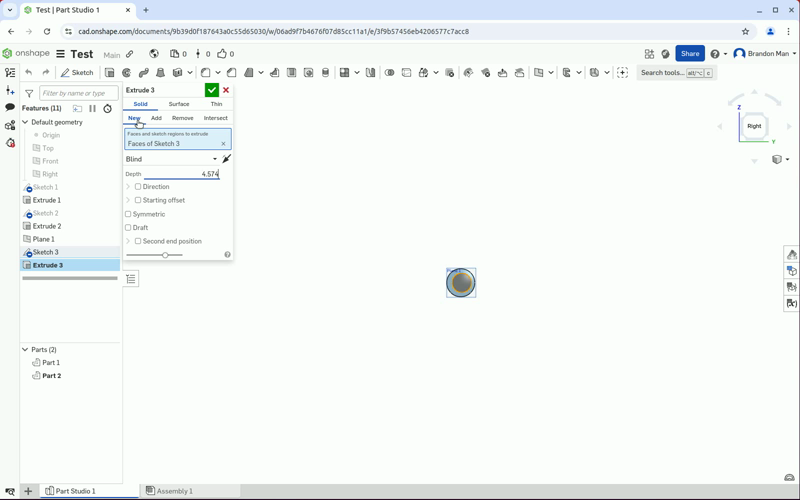
key(enter)
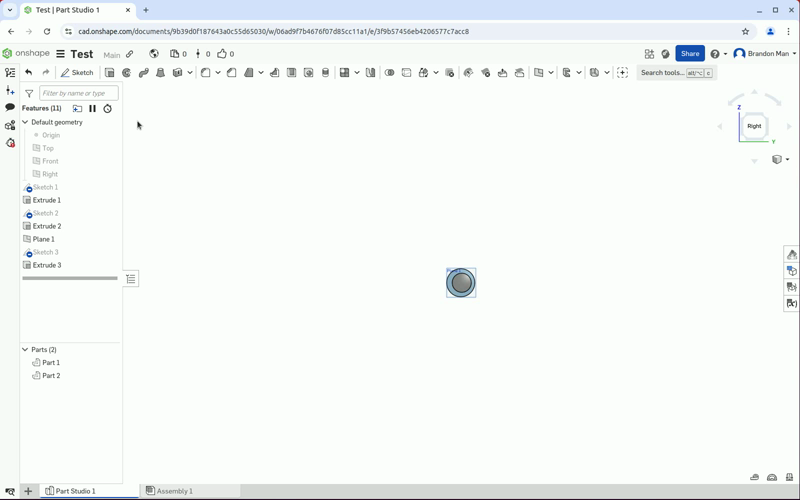
key(shift+h)
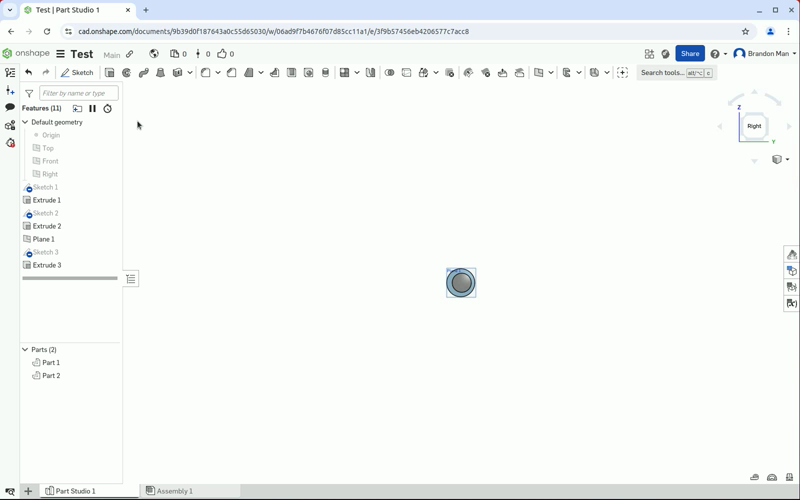
key(shift+h)
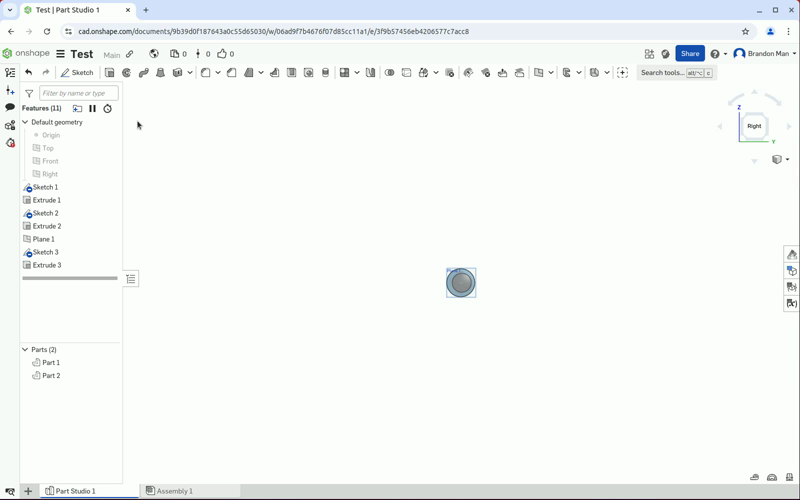
key(shift+7)
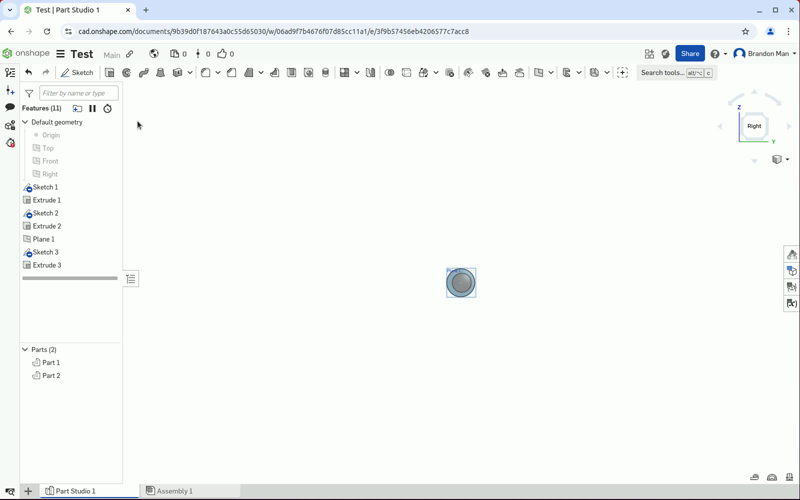
key(right, 2)
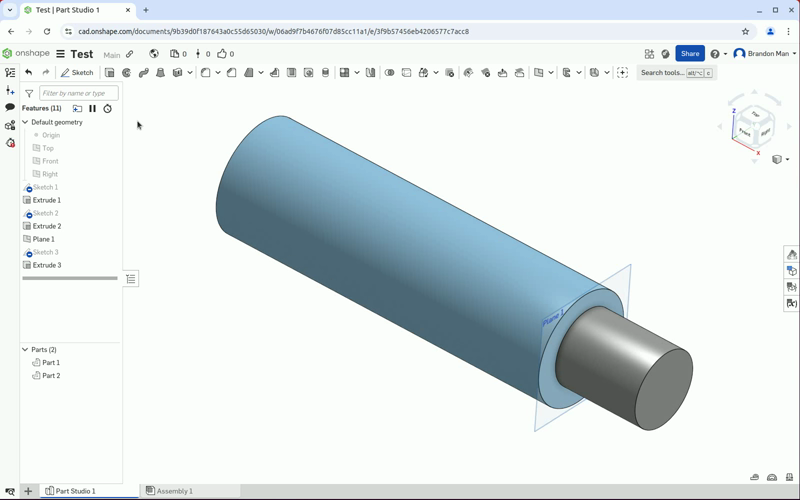
key(down, 2)
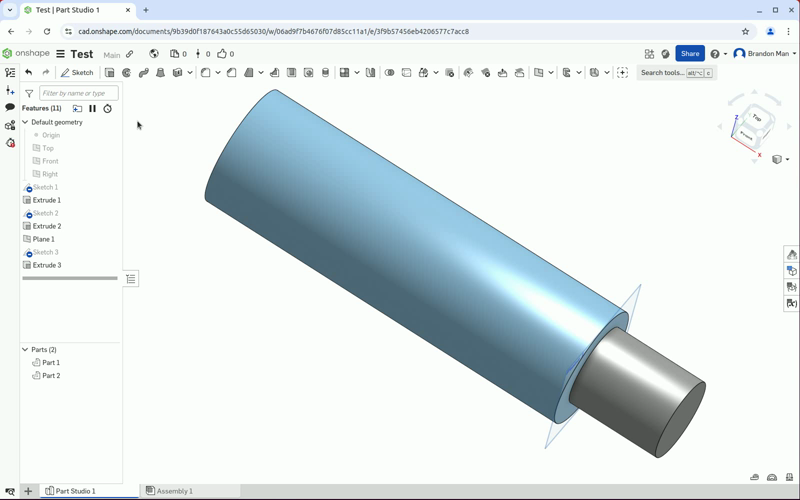
key(up, 2)
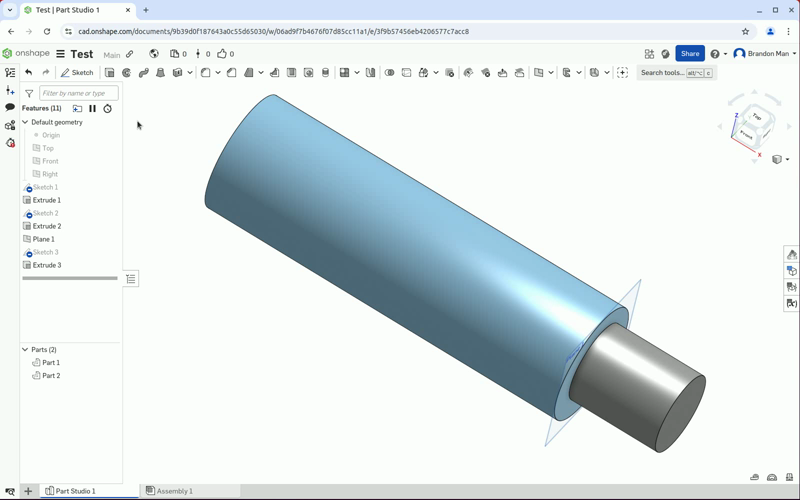
key(left, 2)
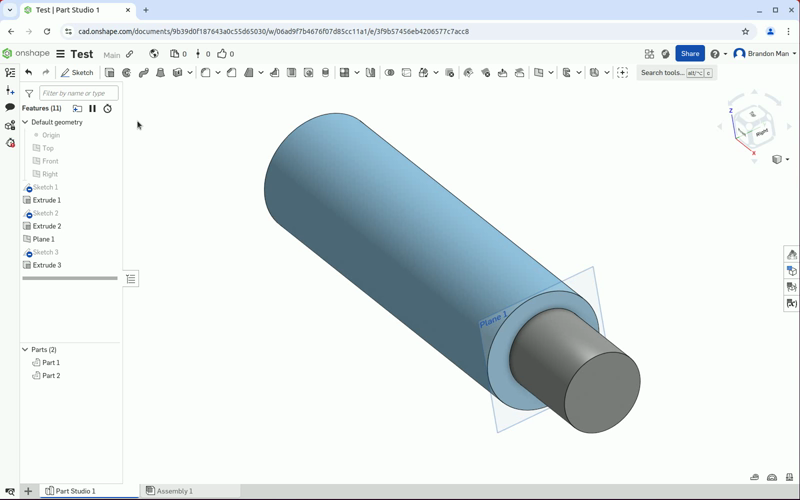
mouse_move(73, 189)
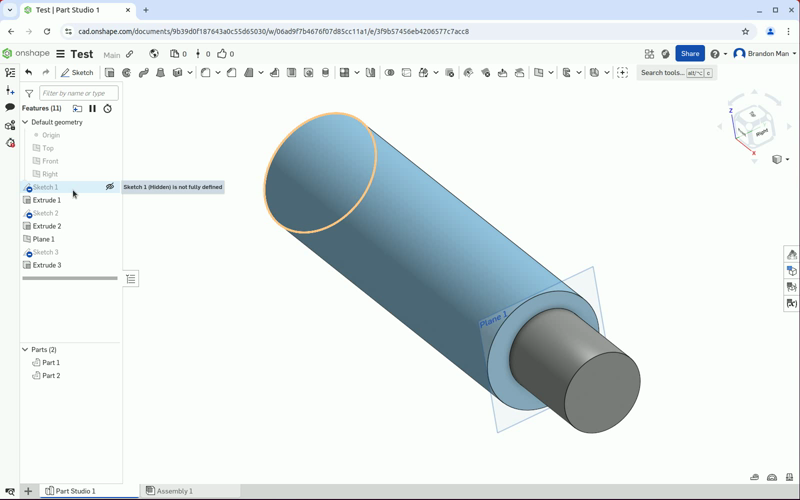
click(73, 189)